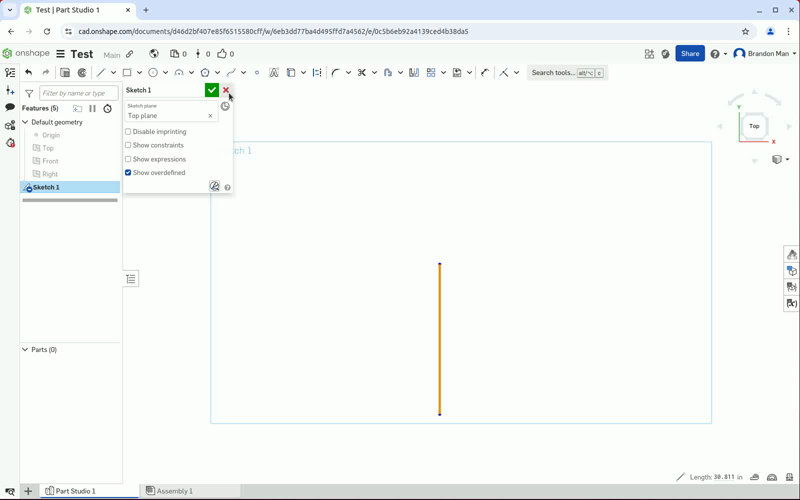
key(shift+h)
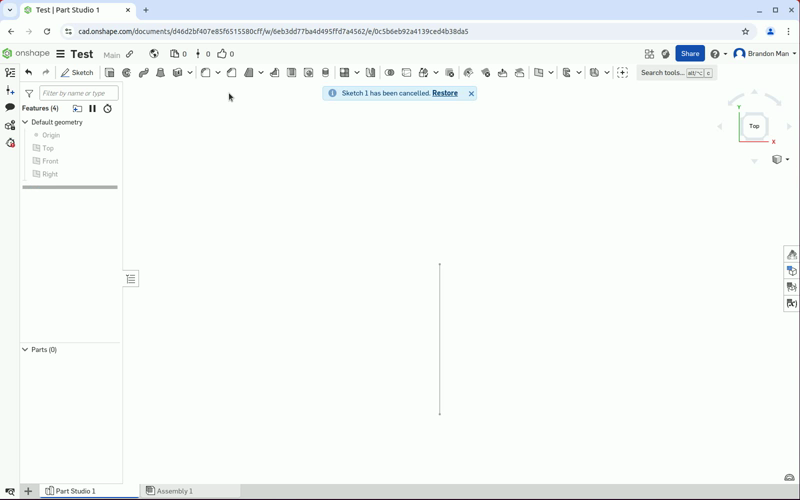
mouse_move(73, 352)
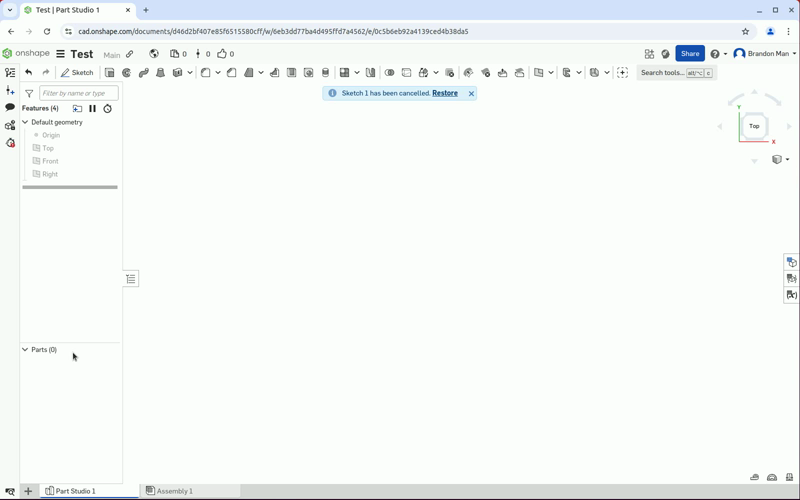
key(y)
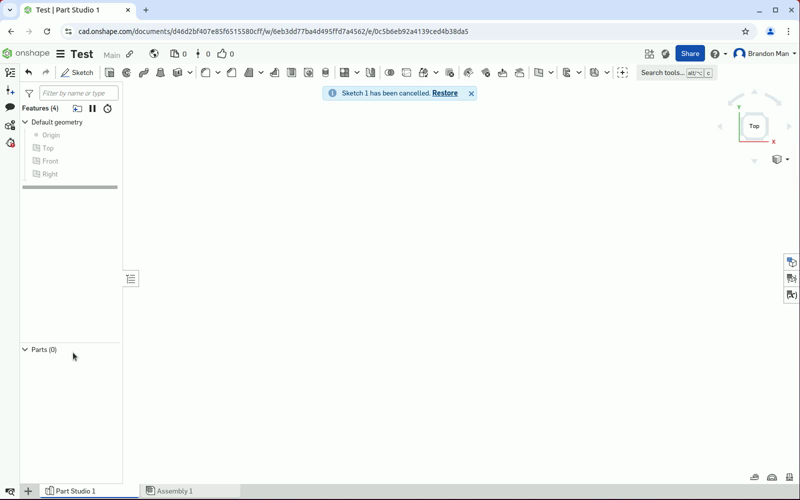
key(shift+p)
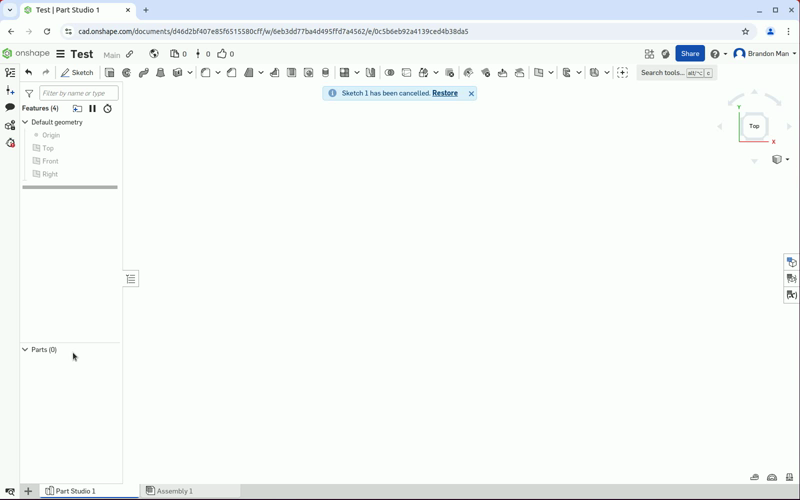
key(space)
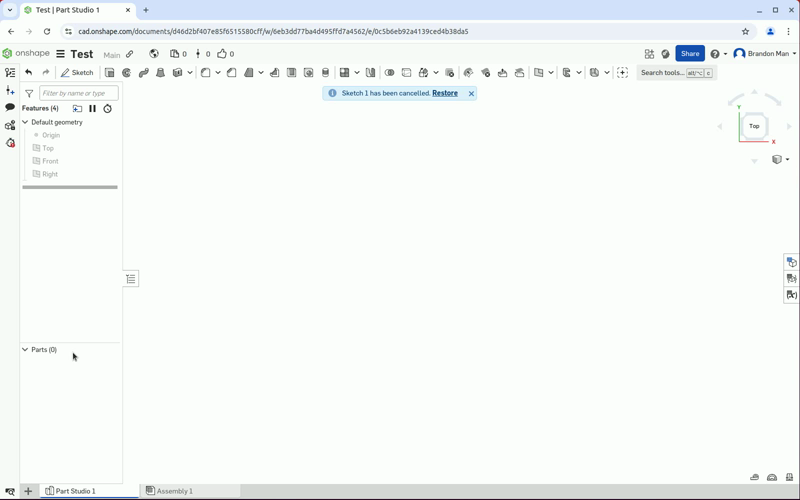
key_down(shift)
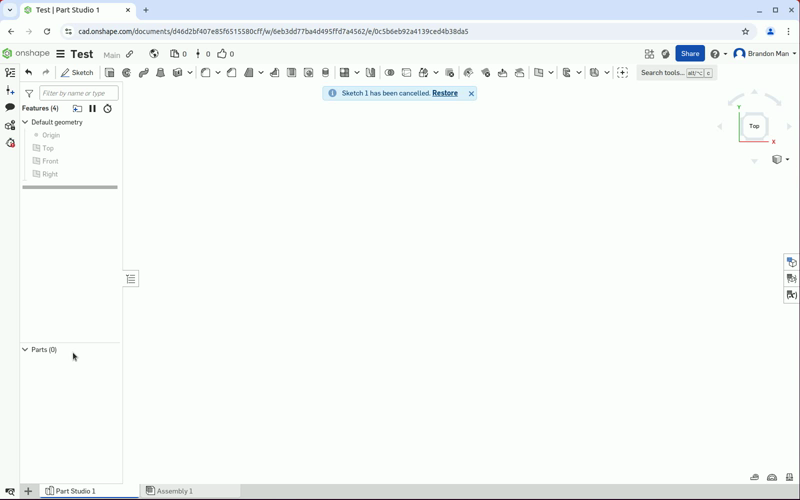
key(up)
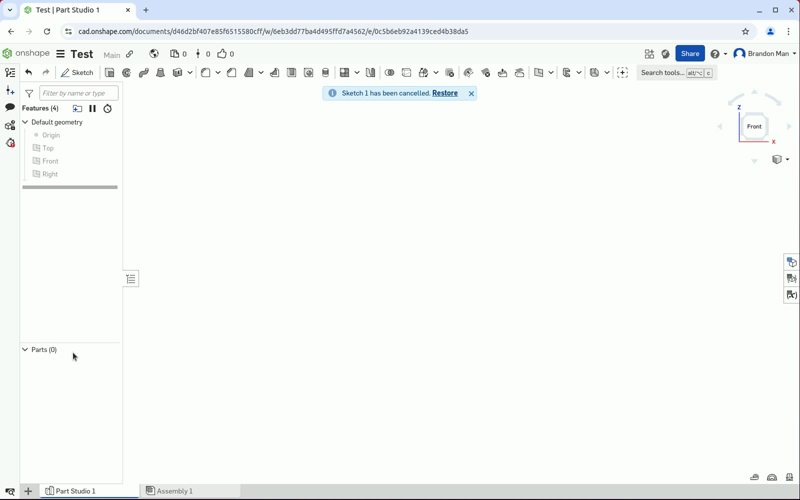
key_up(shift)
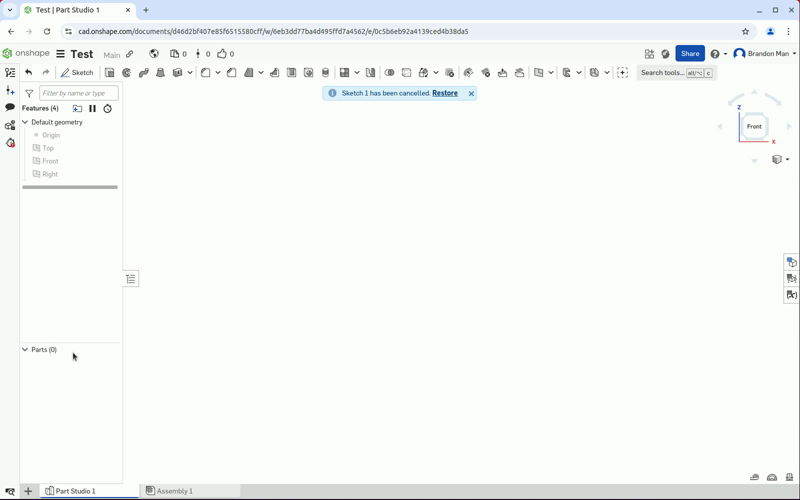
mouse_move(73, 352)
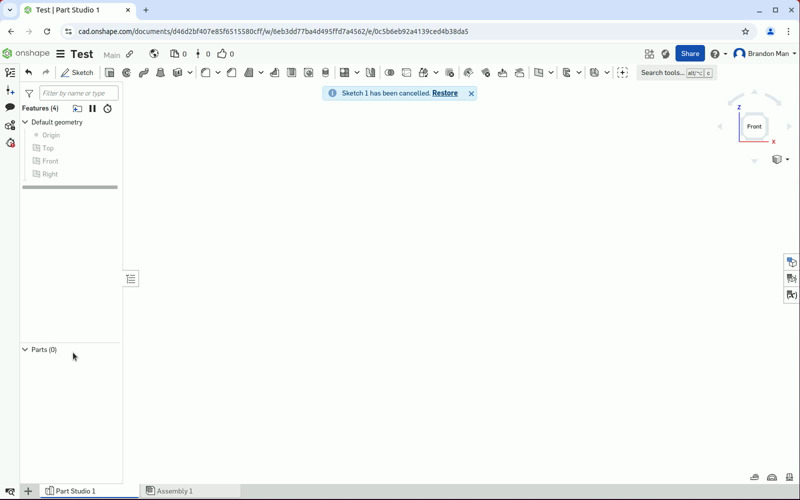
key(shift+y)
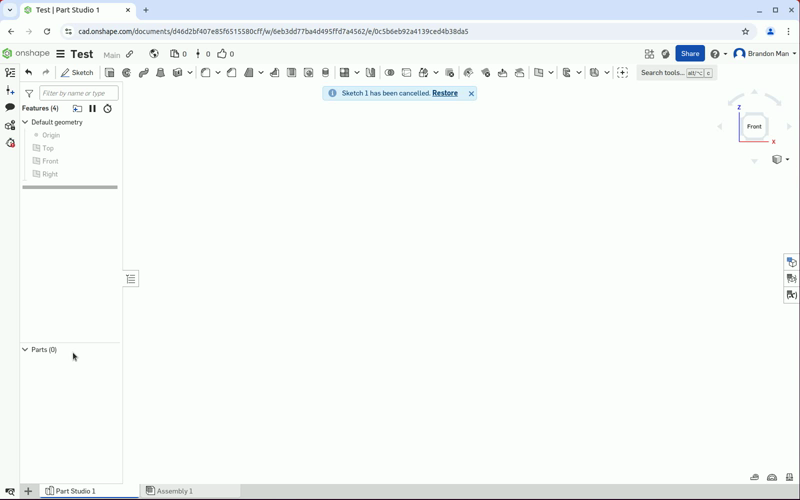
key(shift+s)
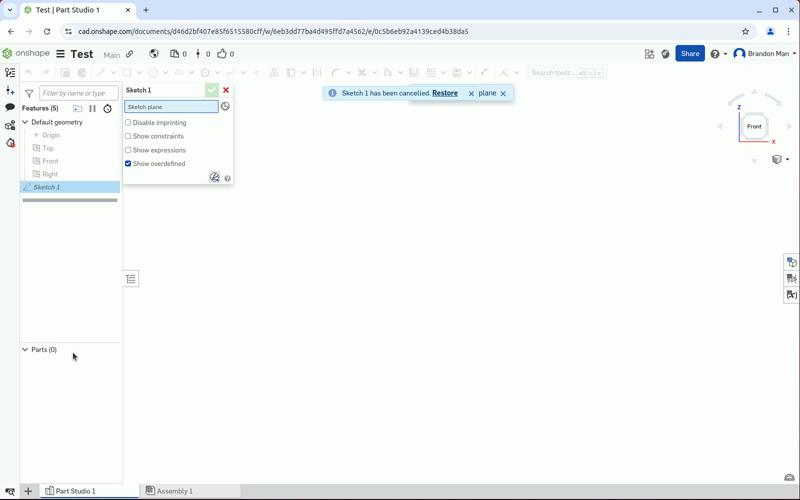
mouse_move(73, 163)
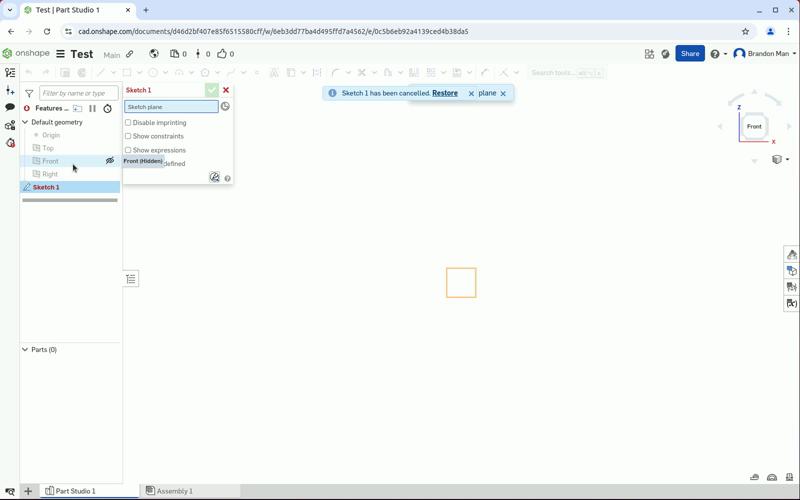
click(73, 163)
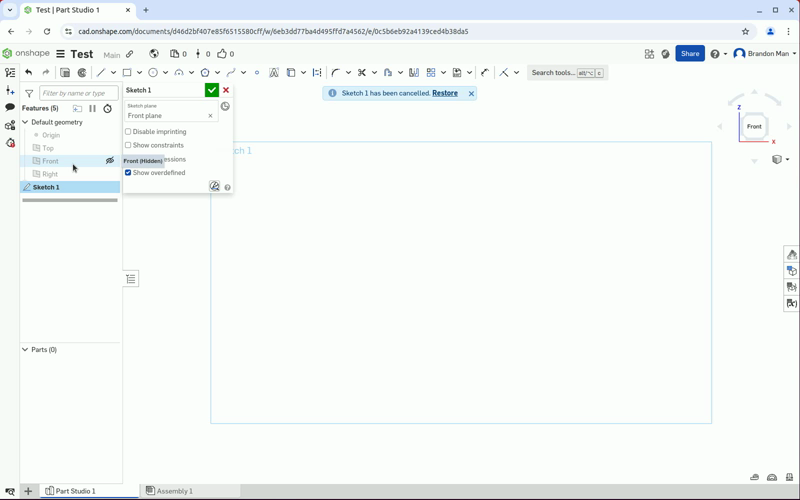
mouse_move(73, 352)
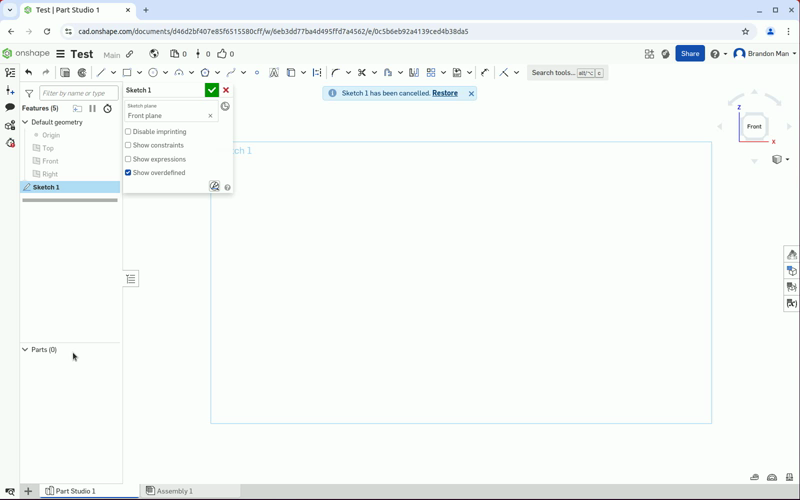
key(y)
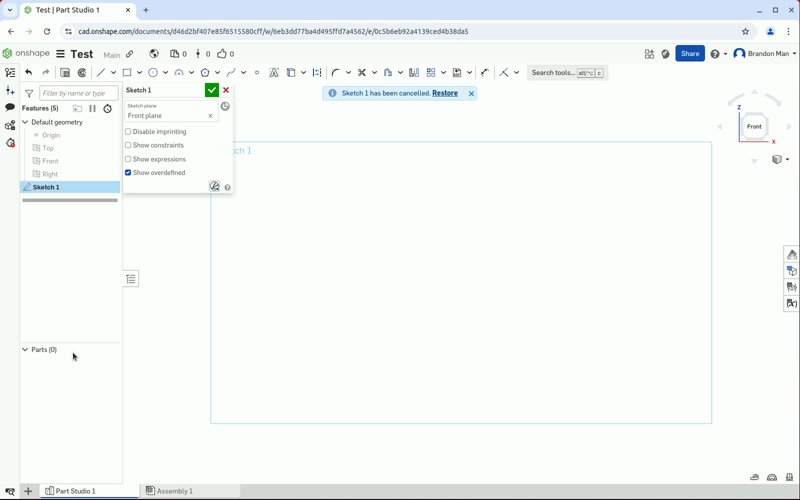
key(l)
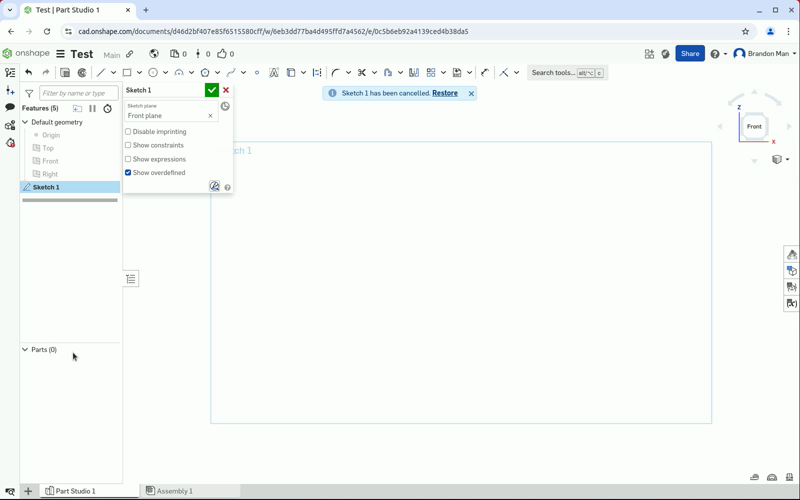
key_down(shift)
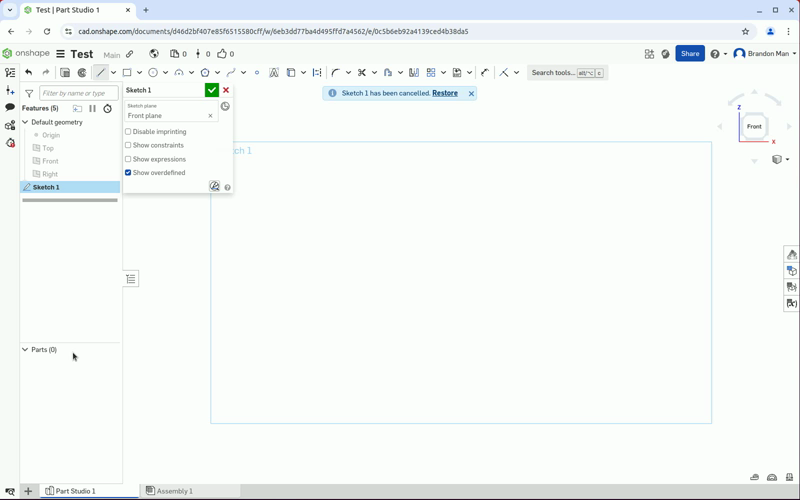
mouse_move(460, 282)
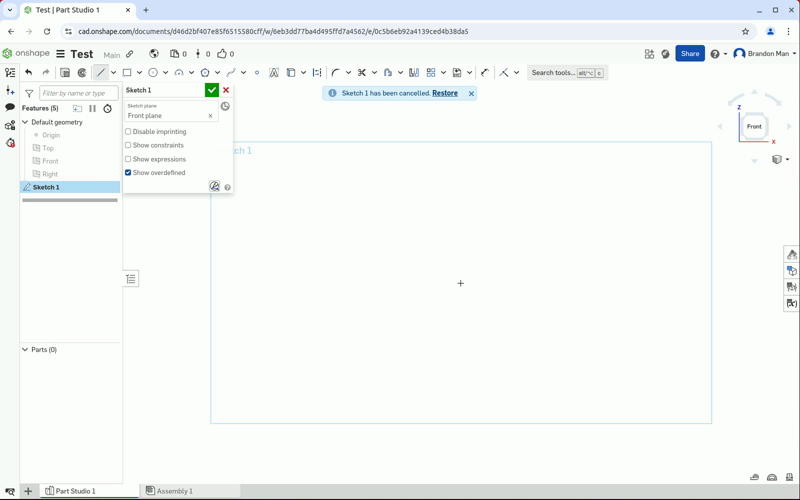
click(460, 282)
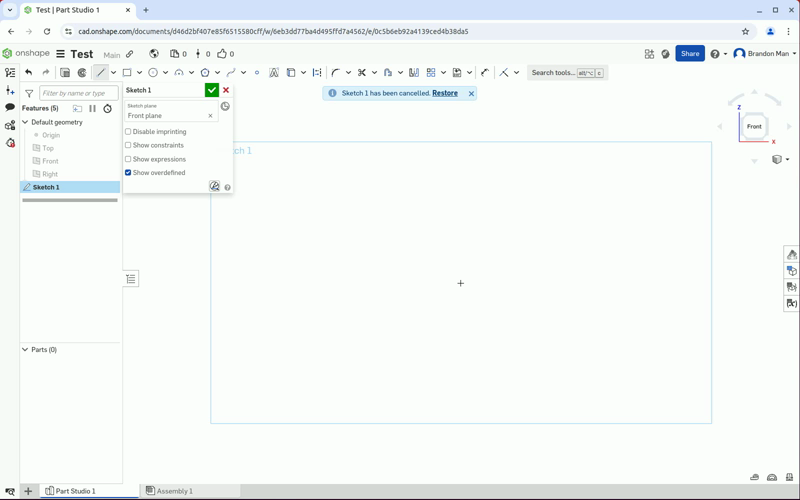
key_up(shift)
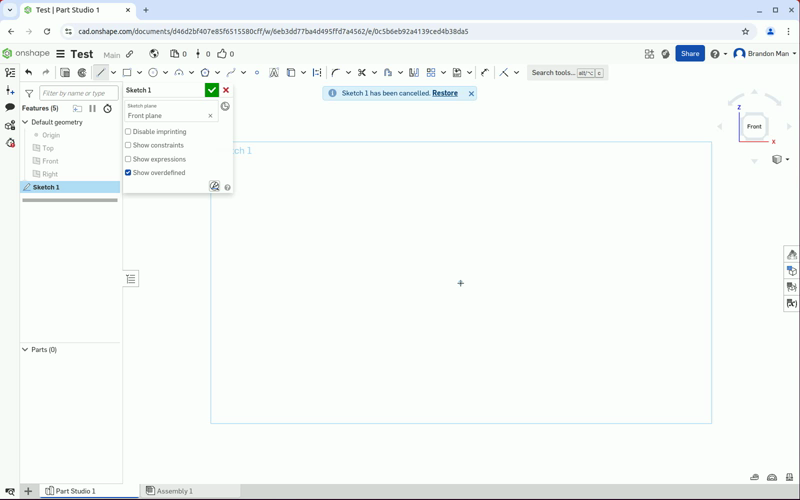
key_down(shift)
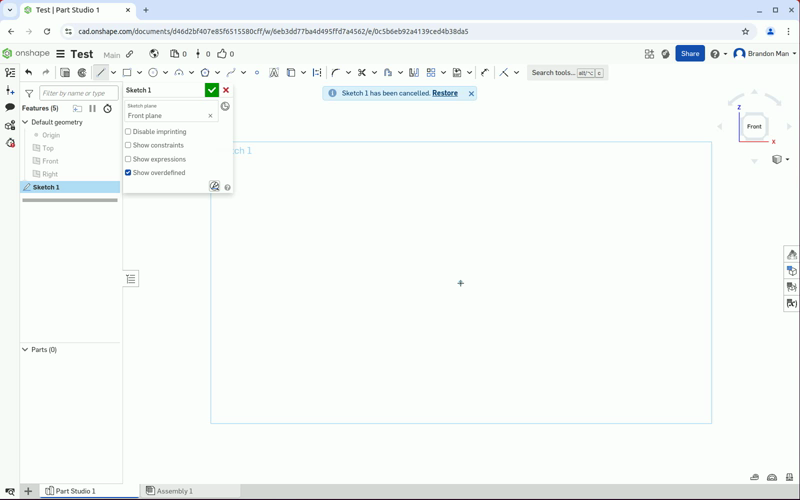
mouse_move(573, 282)
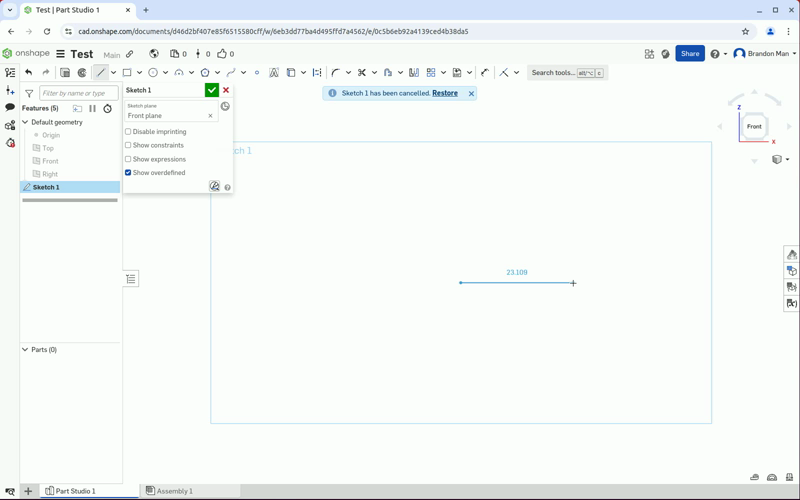
click(573, 282)
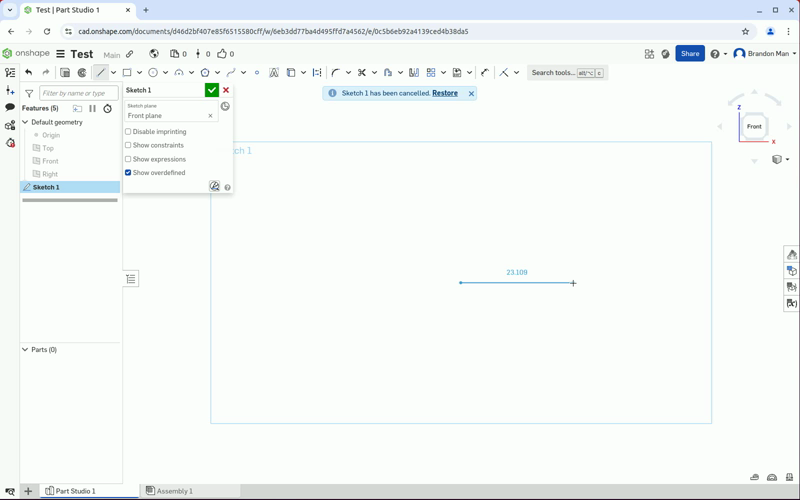
key_up(shift)
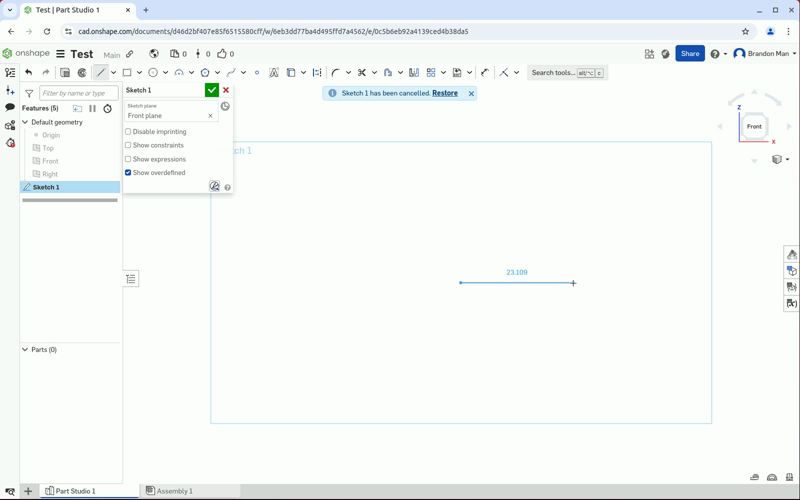
key_down(shift)
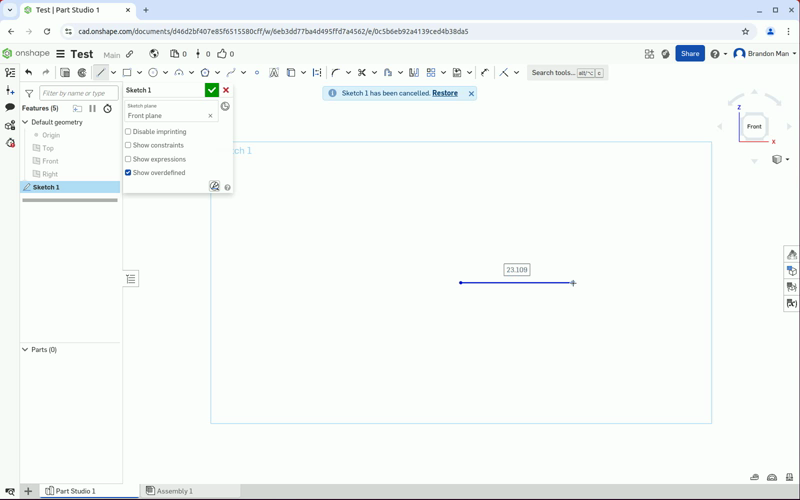
mouse_move(573, 170)
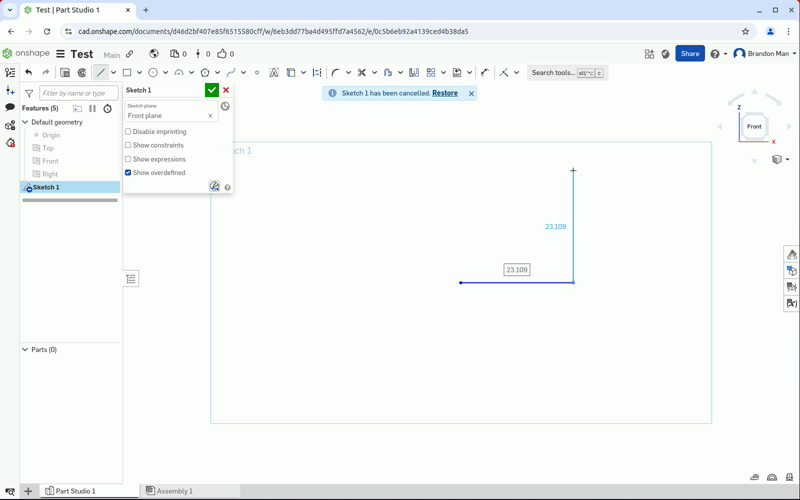
click(573, 170)
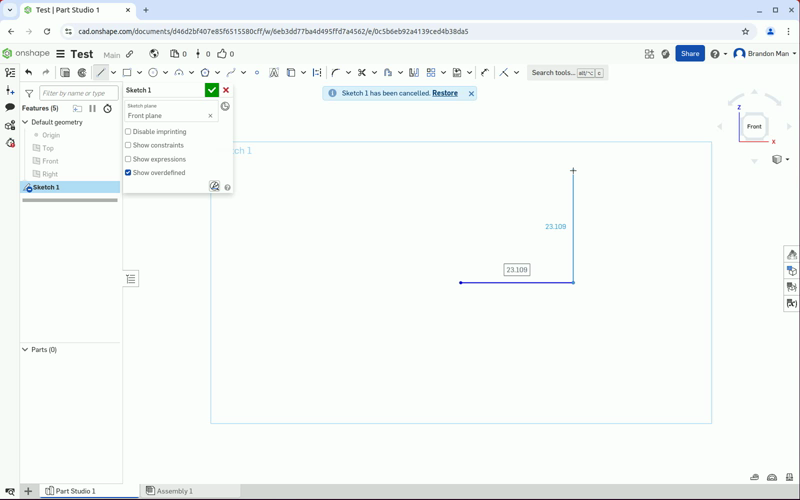
key_up(shift)
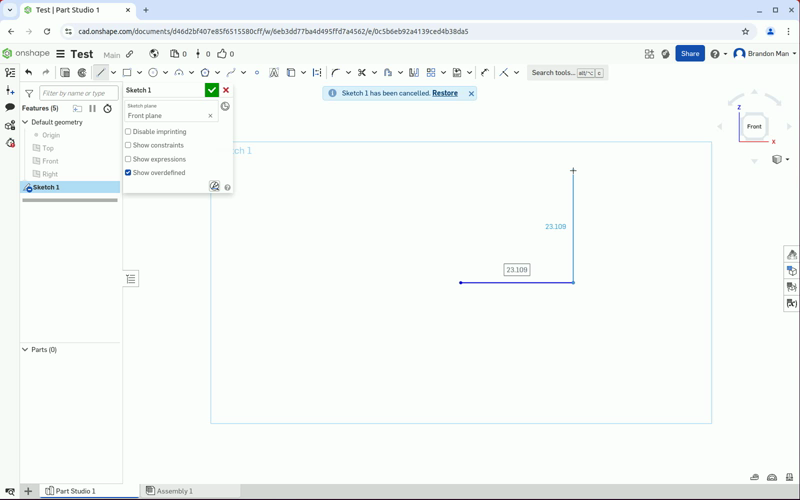
key_down(shift)
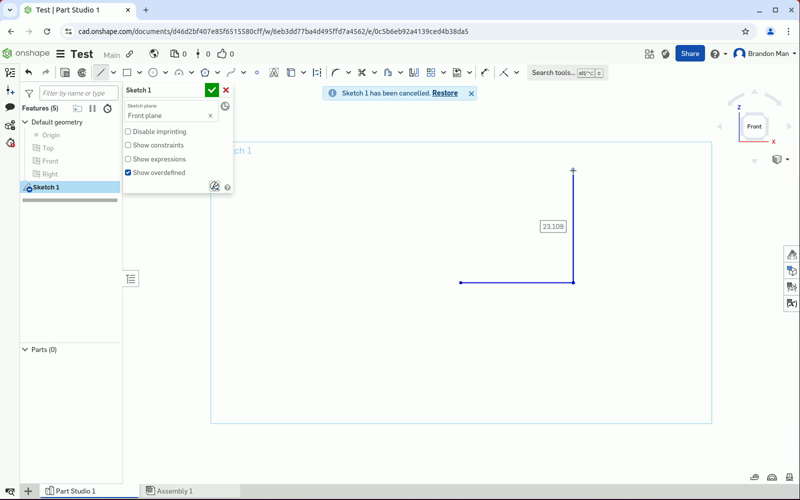
mouse_move(460, 170)
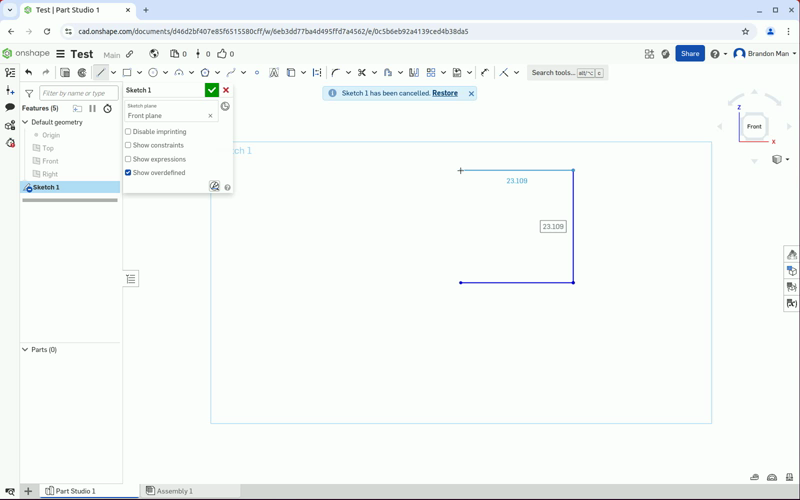
click(460, 170)
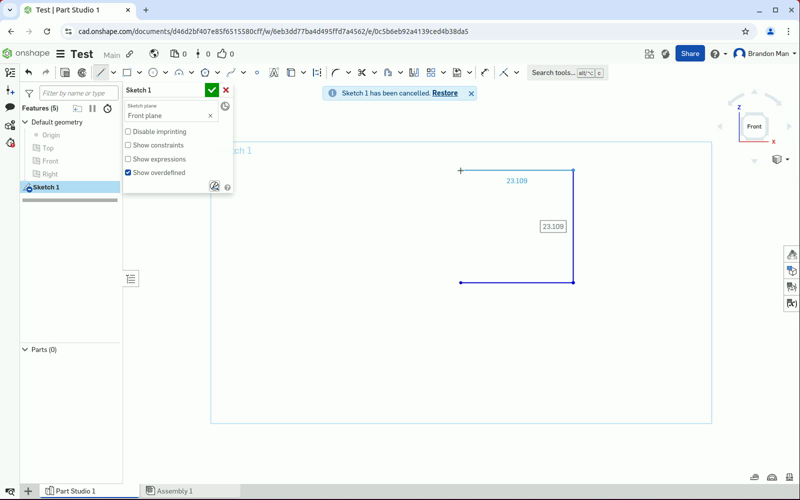
key_up(shift)
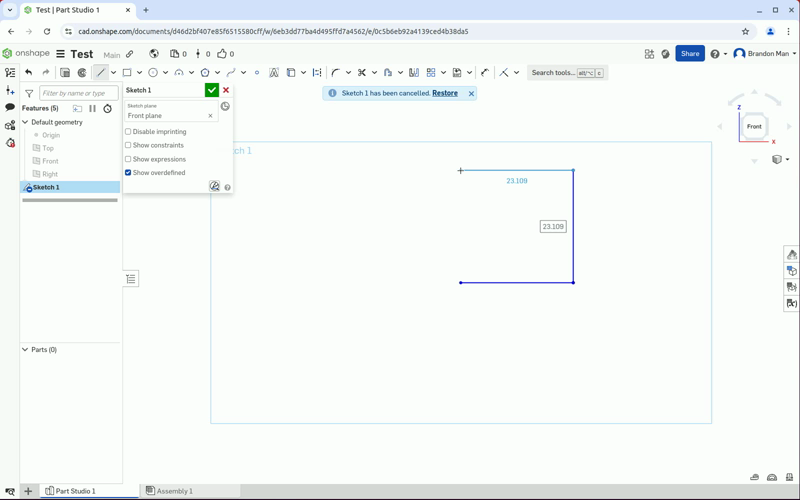
key_down(shift)
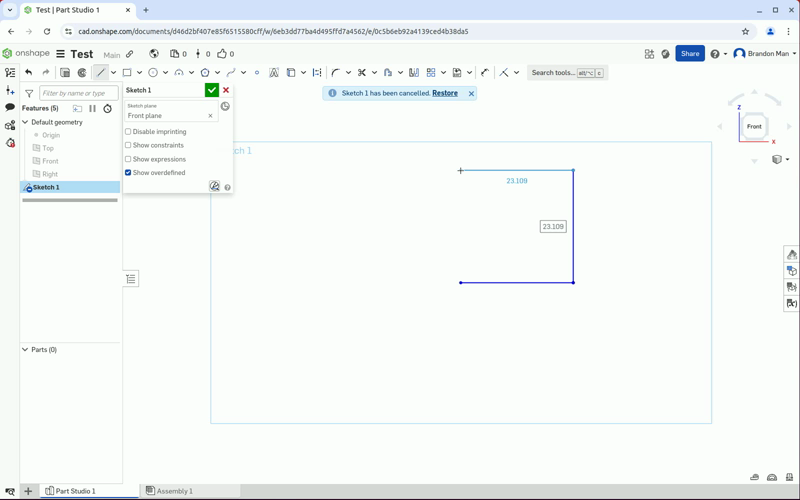
mouse_move(460, 282)
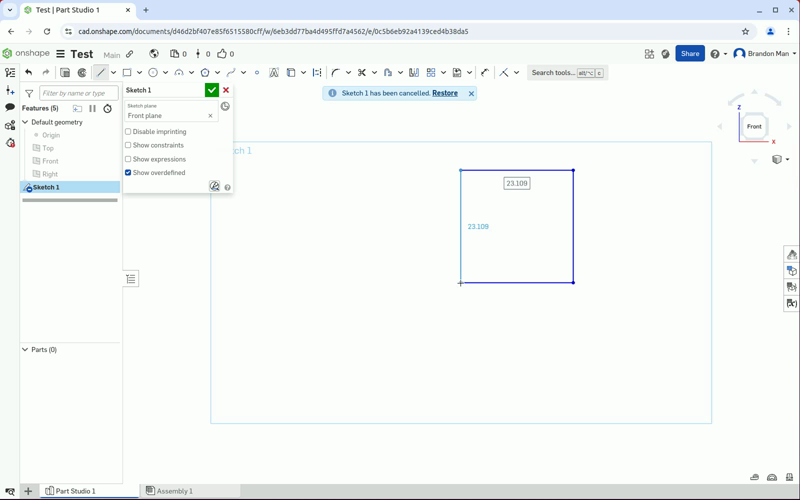
key_up(shift)
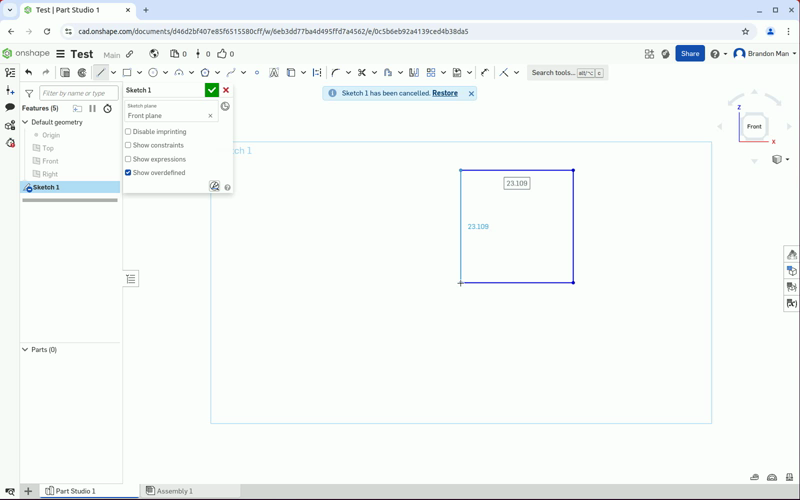
click(460, 282)
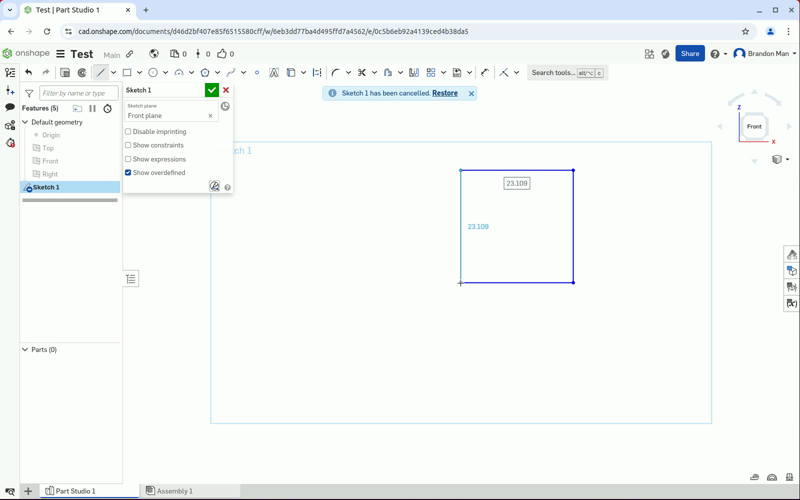
key(esc)
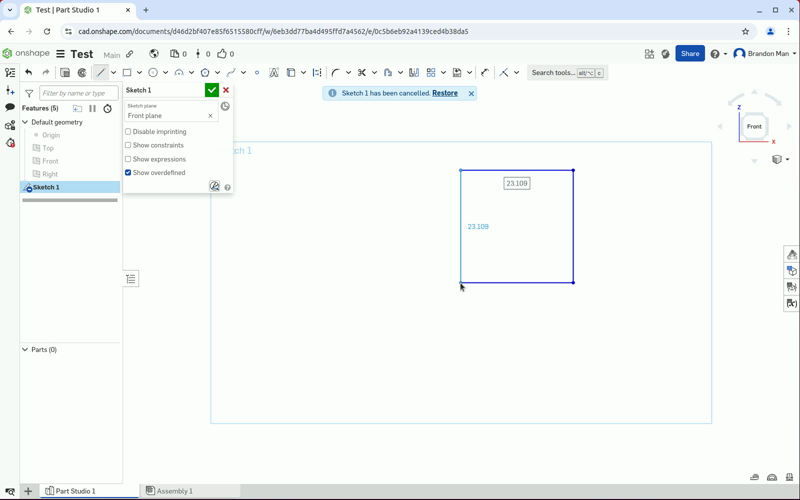
mouse_move(535, 180)
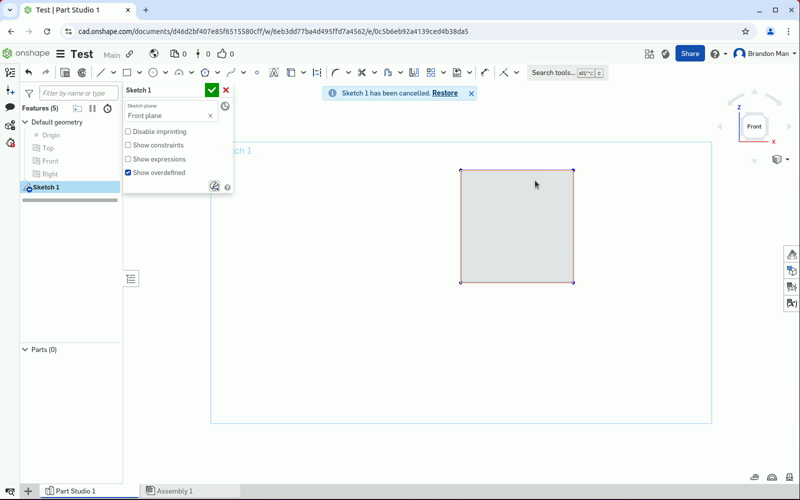
click(535, 180)
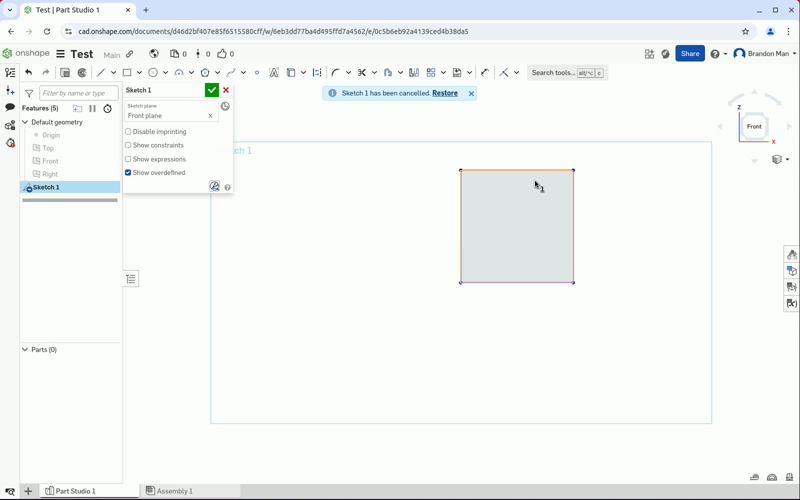
mouse_move(73, 352)
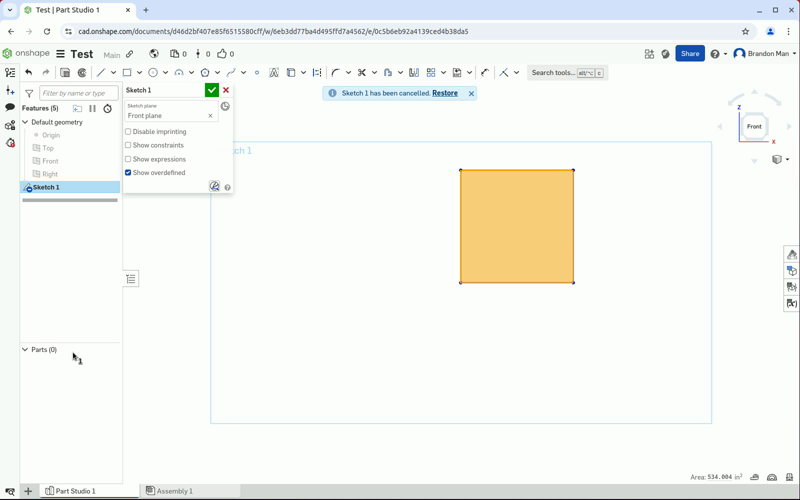
key(shift+y)
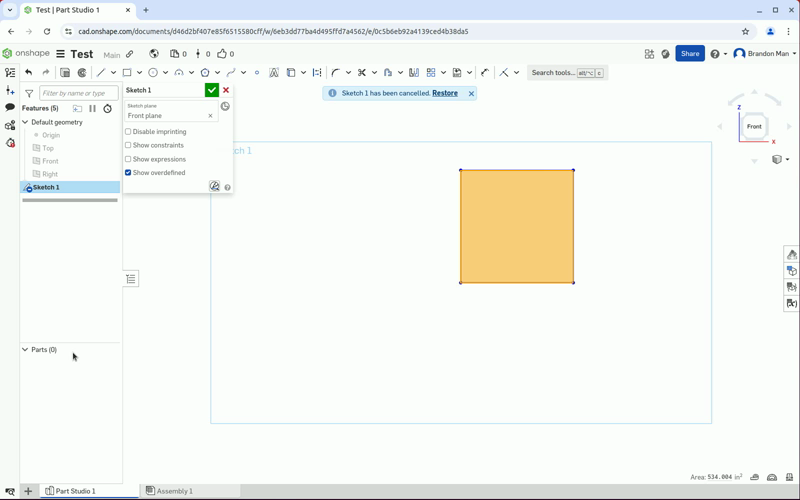
key(shift+e)
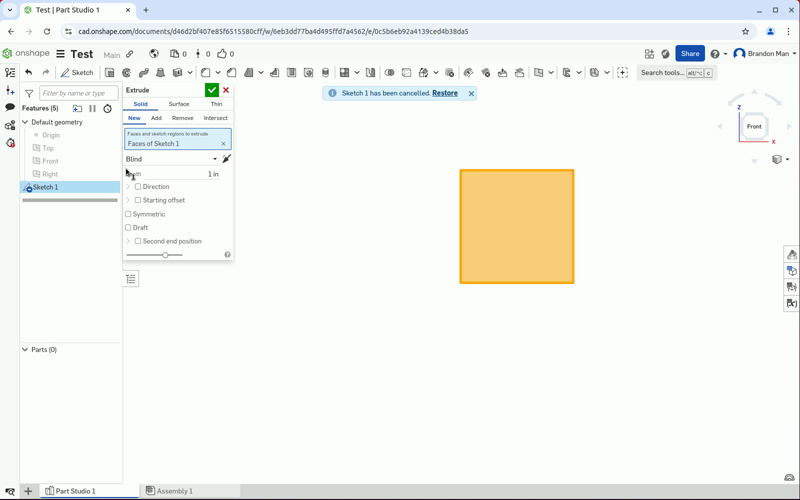
mouse_move(143, 106)
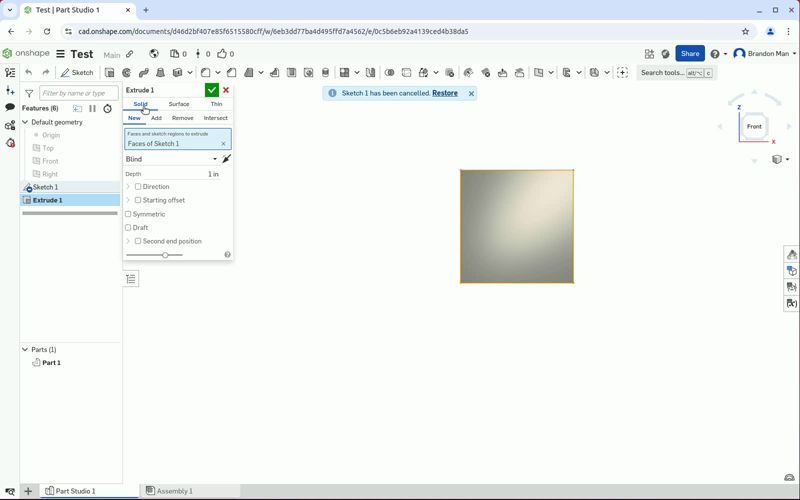
click(143, 106)
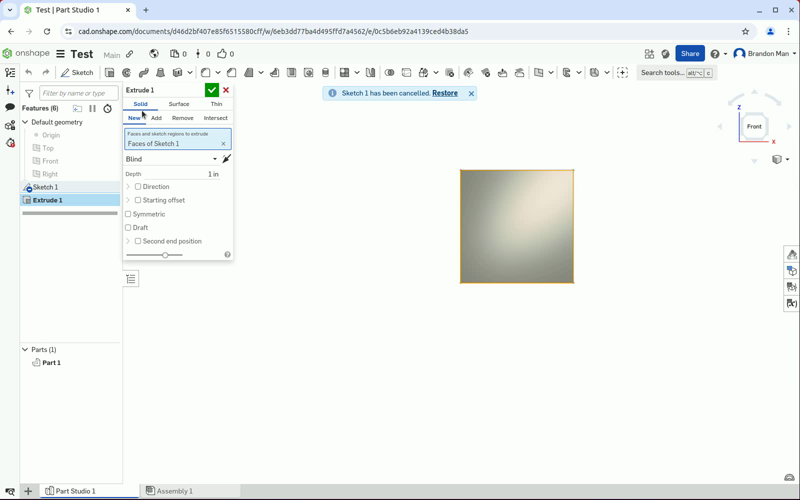
mouse_move(137, 120)
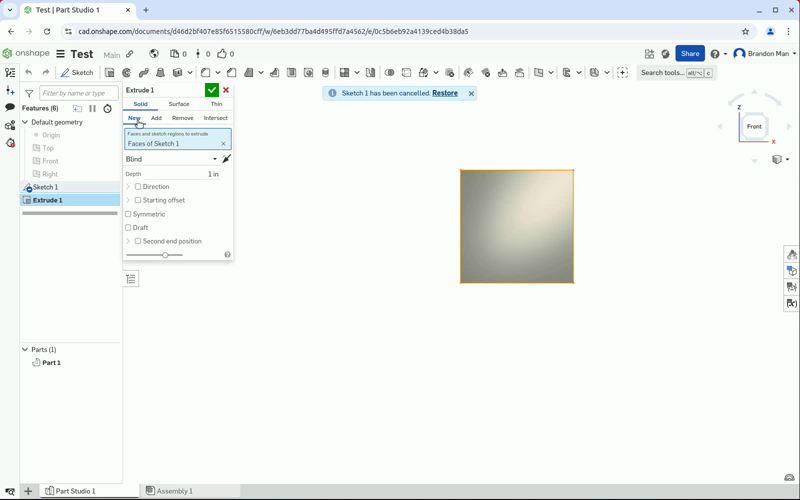
click(137, 120)
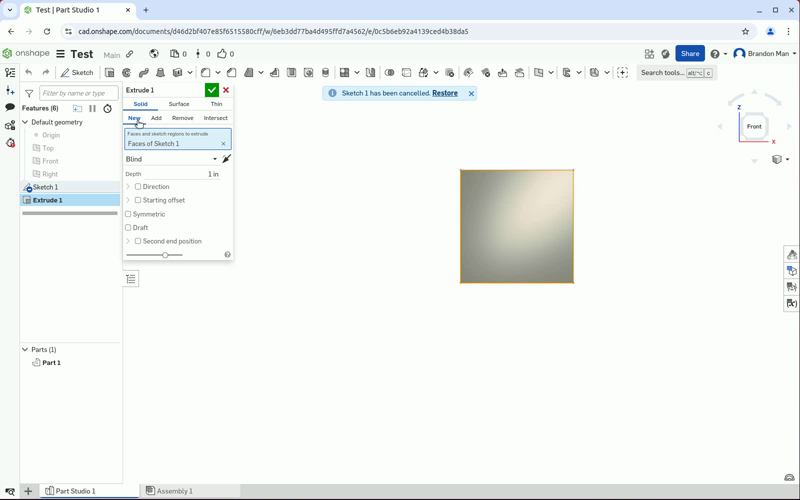
key(tab, 4)
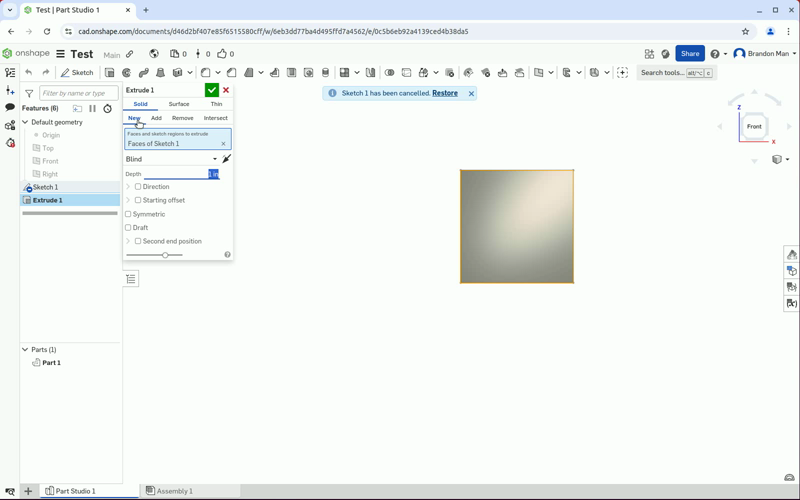
text(23.108)
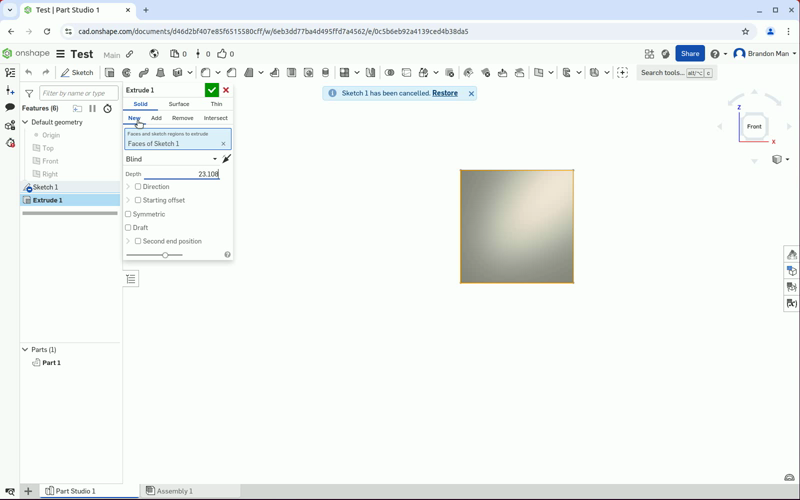
key(enter)
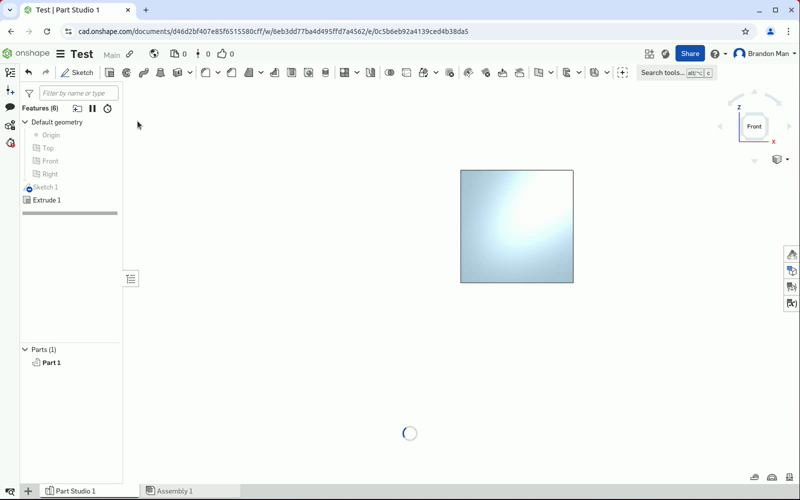
key(shift+h)
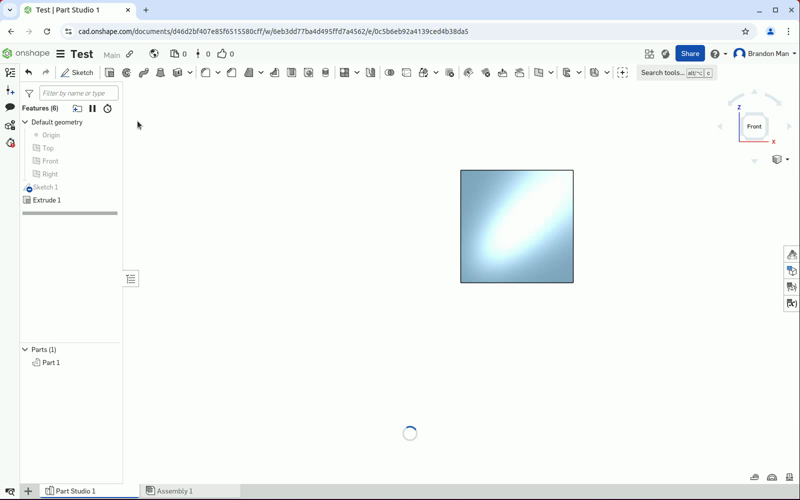
key(shift+h)
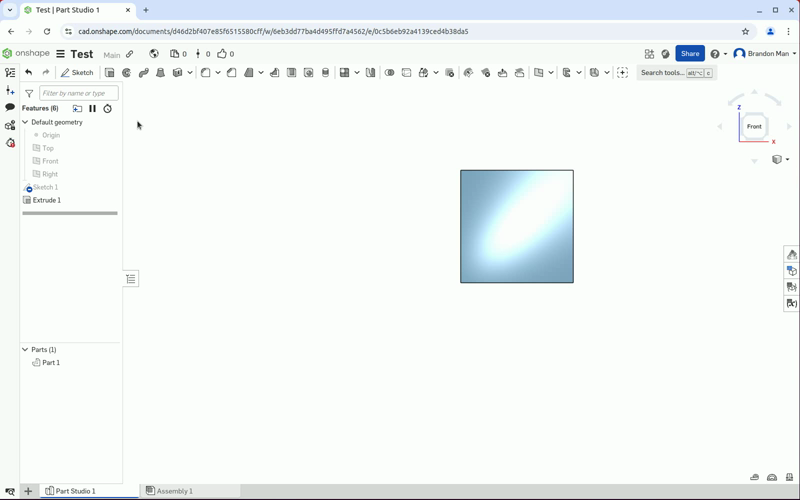
mouse_move(73, 189)
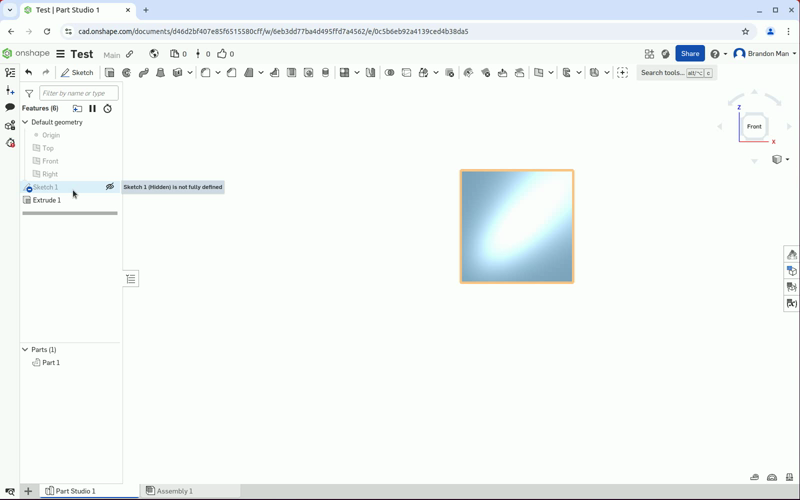
click(73, 189)
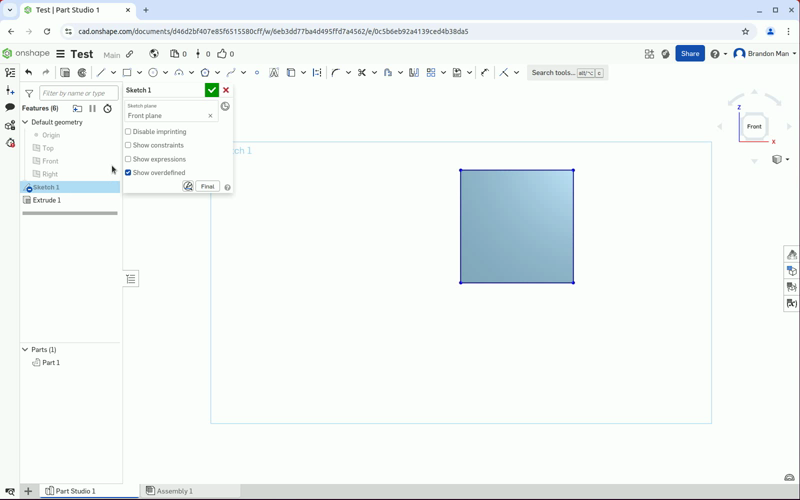
mouse_move(229, 92)
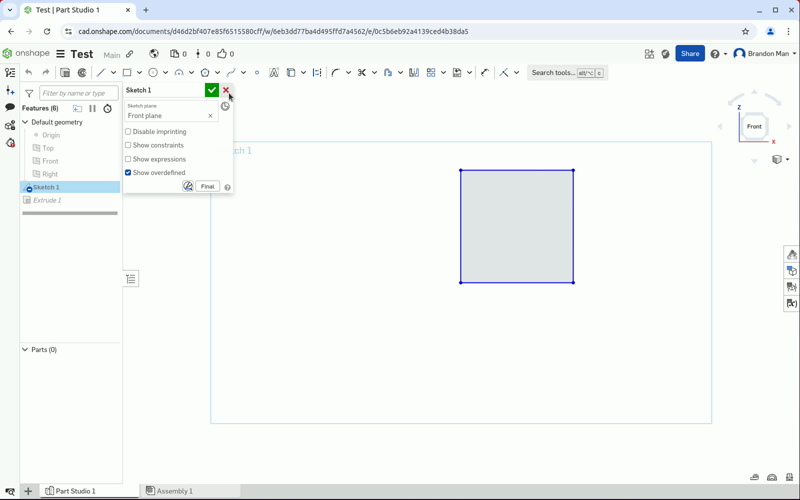
click(229, 92)
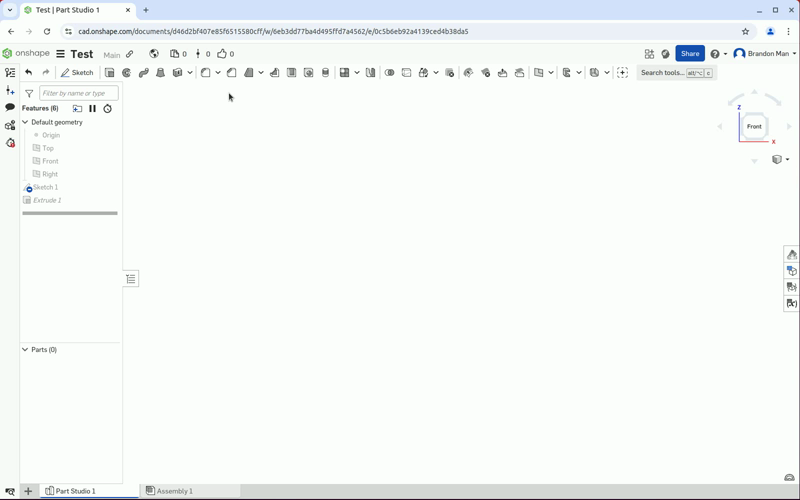
mouse_move(73, 352)
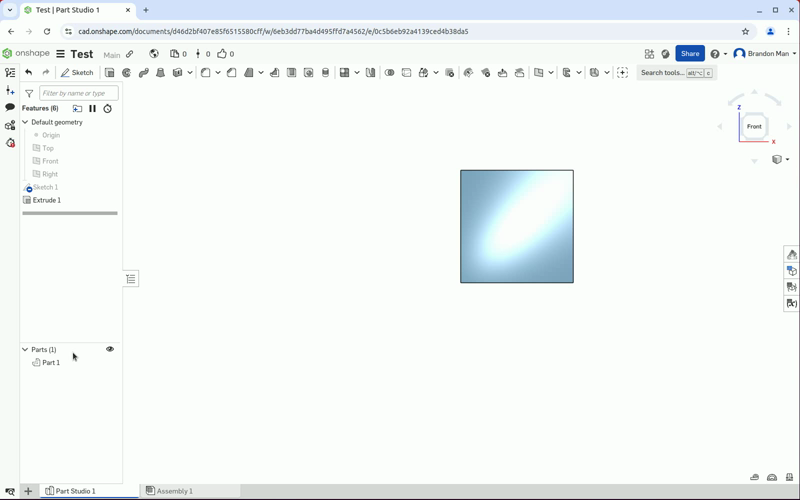
key(y)
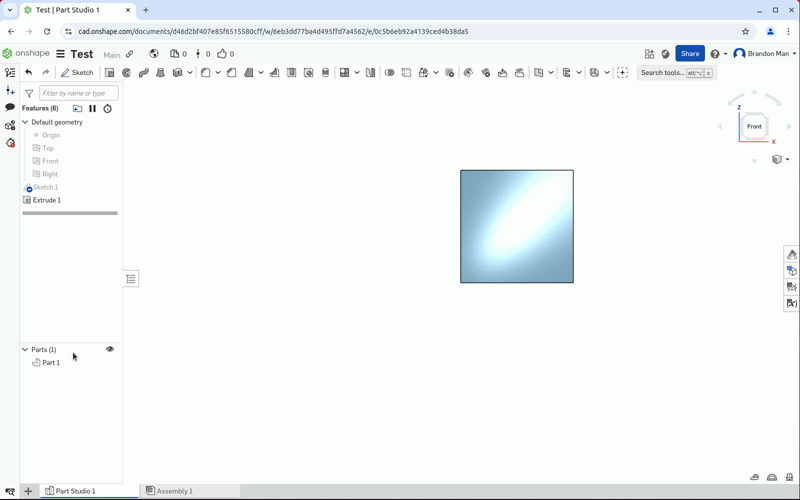
key(shift+p)
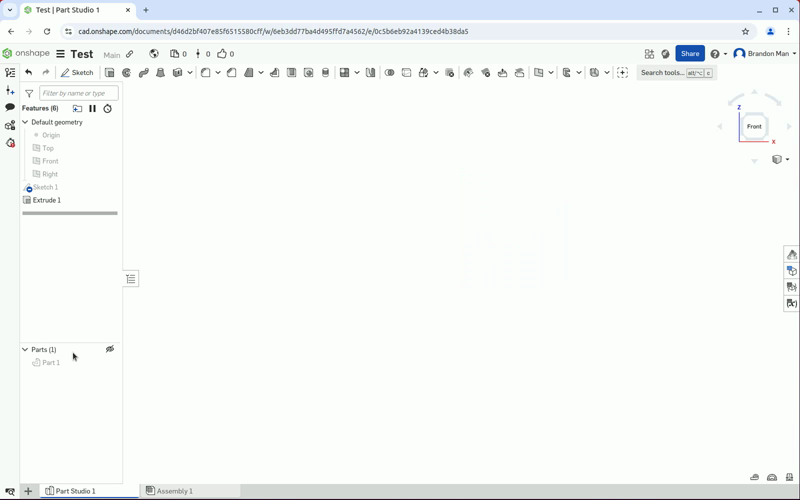
key(space)
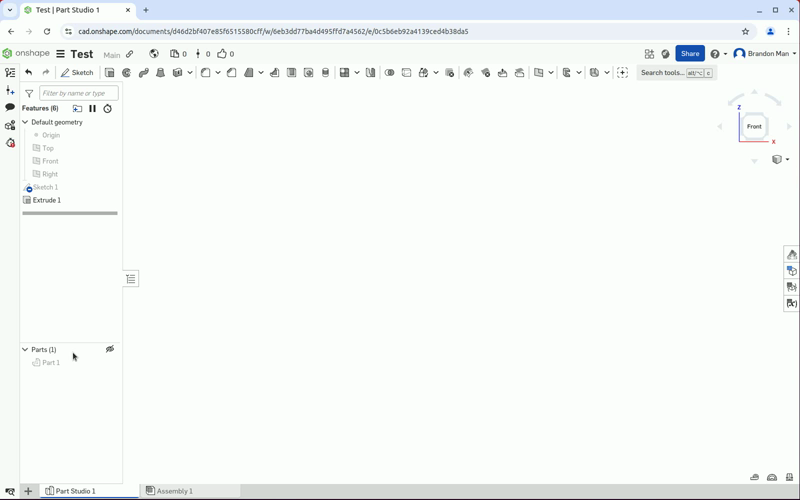
key_down(shift)
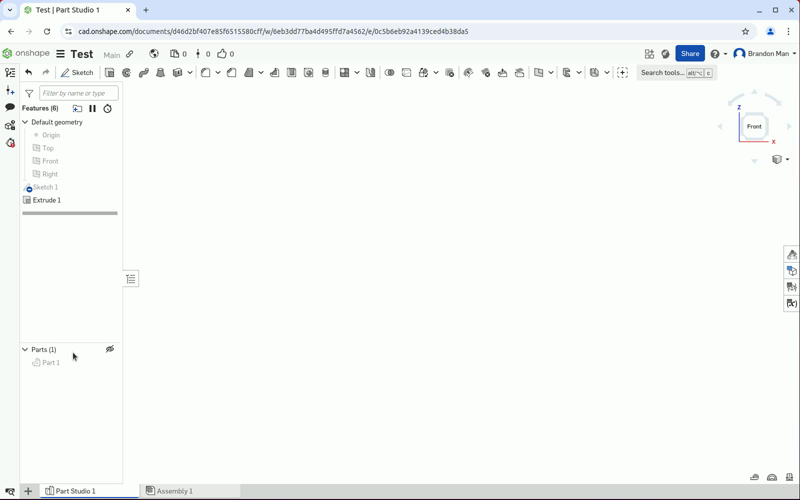
key(down)
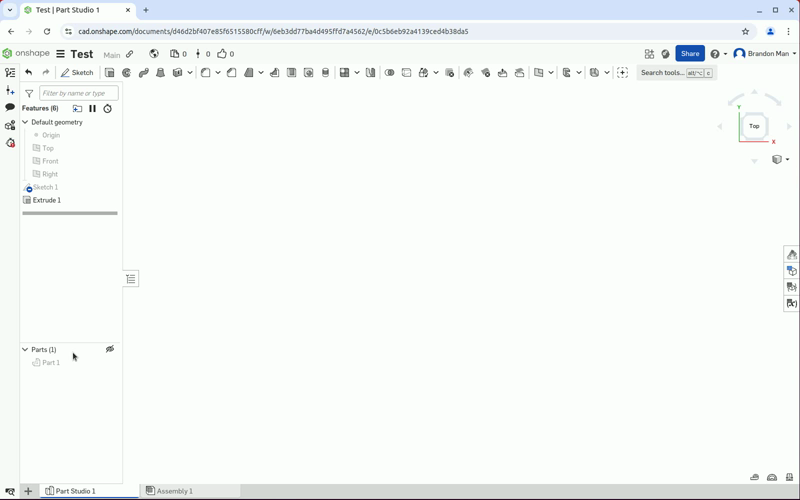
key_up(shift)
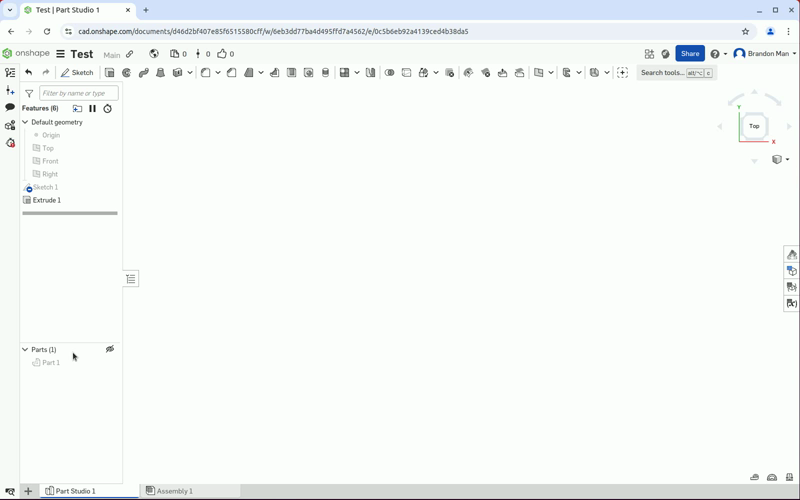
mouse_move(73, 352)
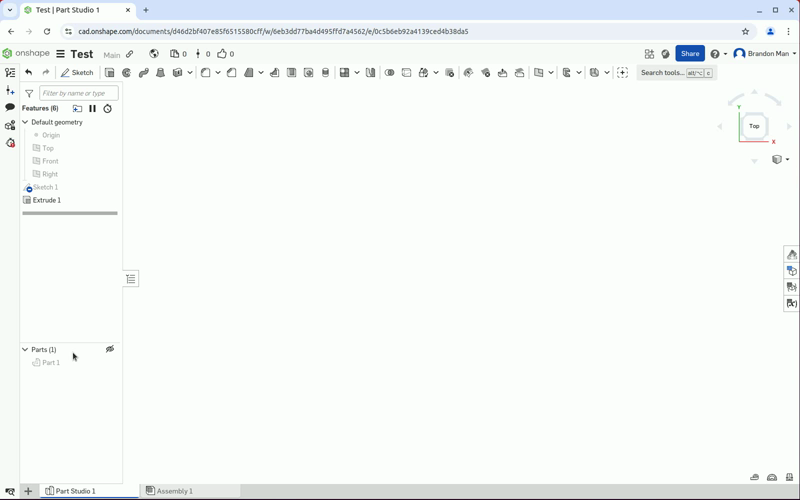
key(shift+y)
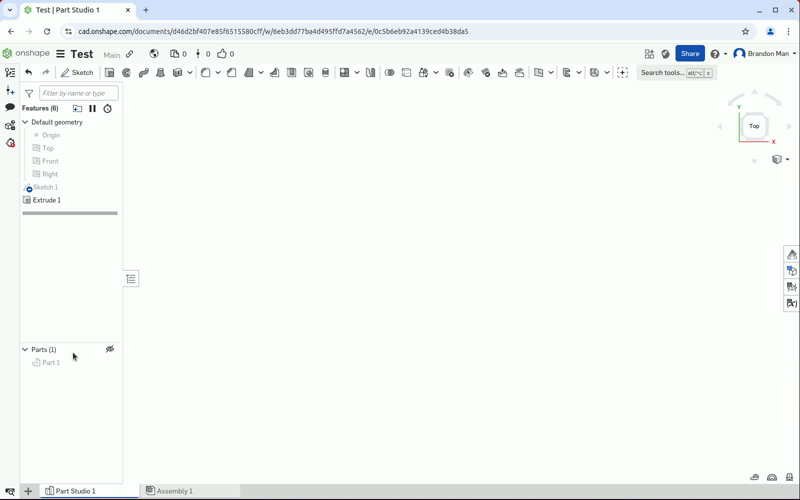
key(shift+s)
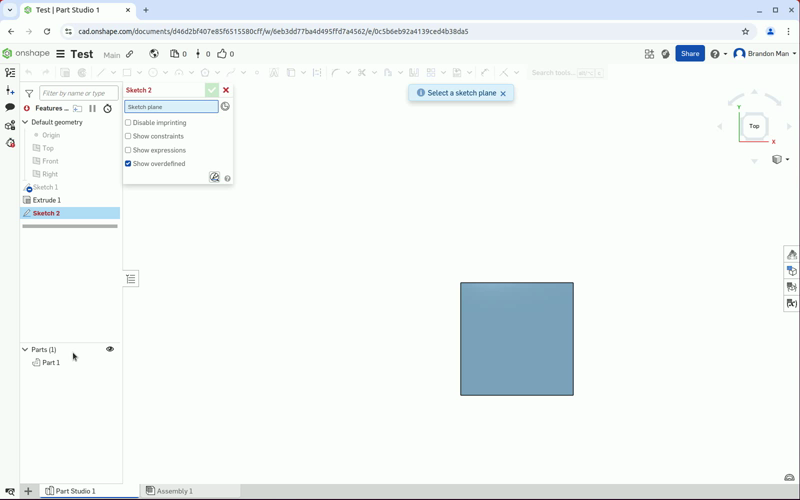
mouse_move(73, 150)
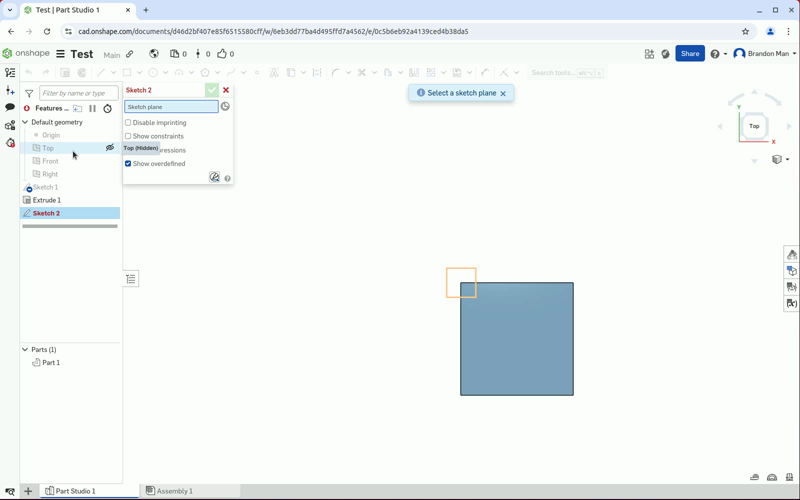
click(73, 150)
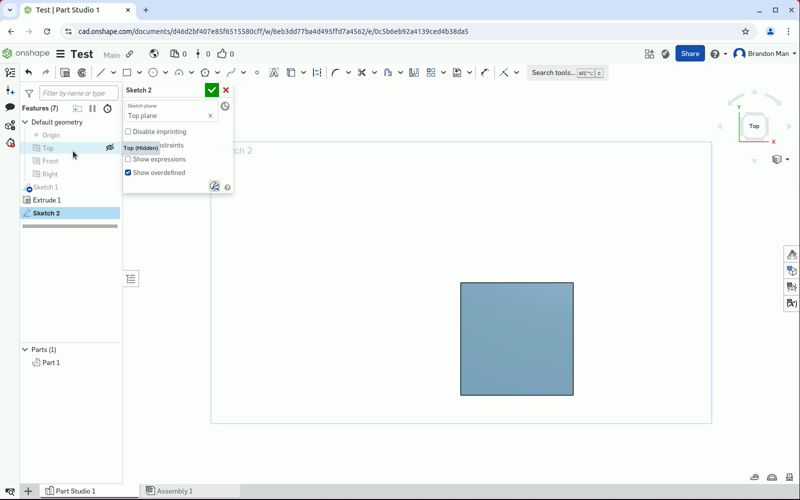
mouse_move(73, 352)
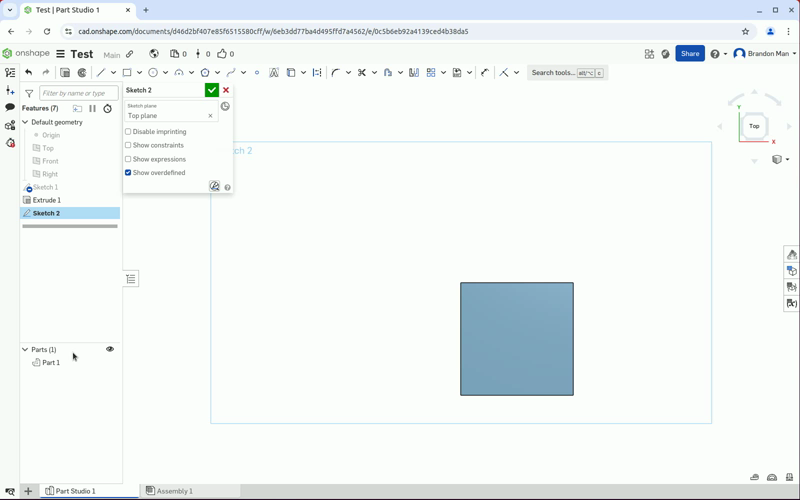
key(y)
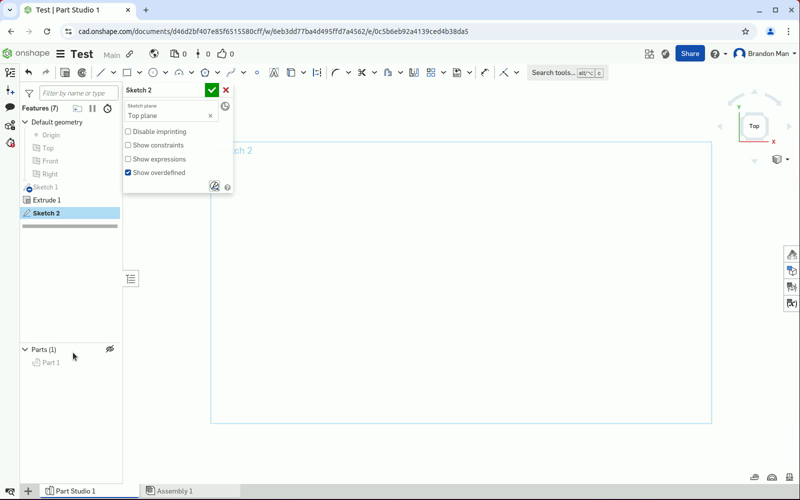
key(c)
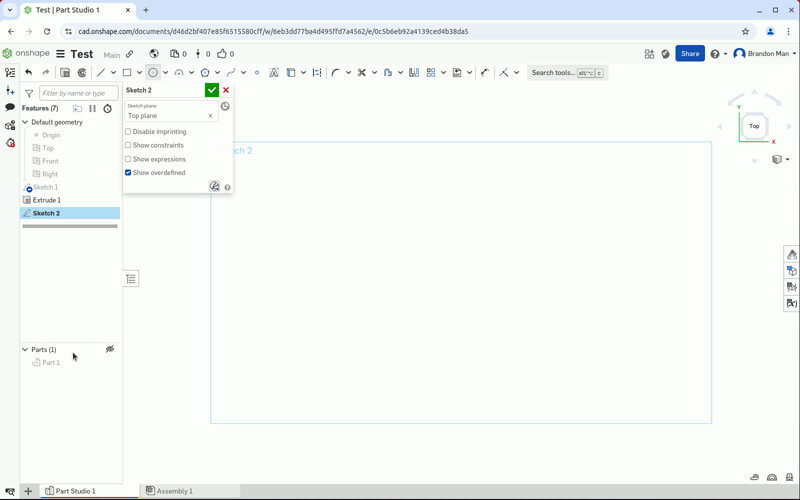
key_down(shift)
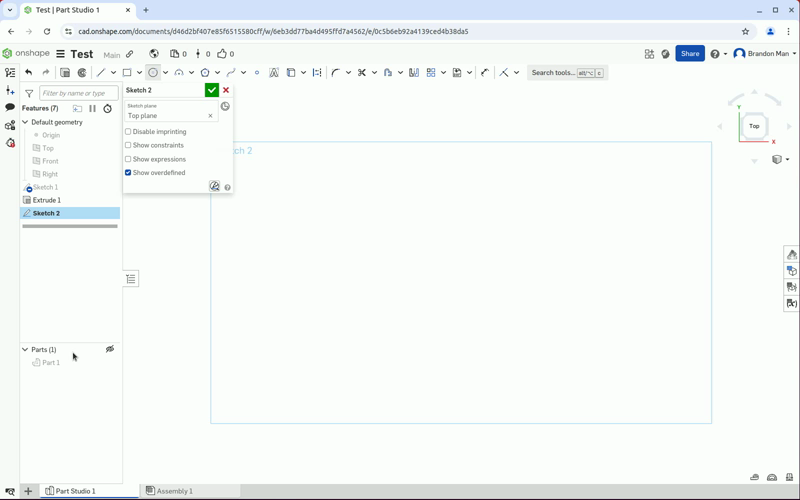
mouse_move(460, 282)
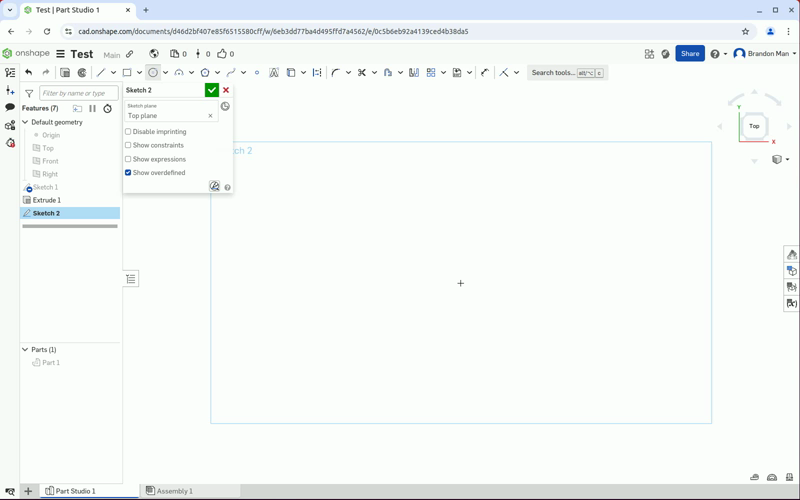
click(460, 282)
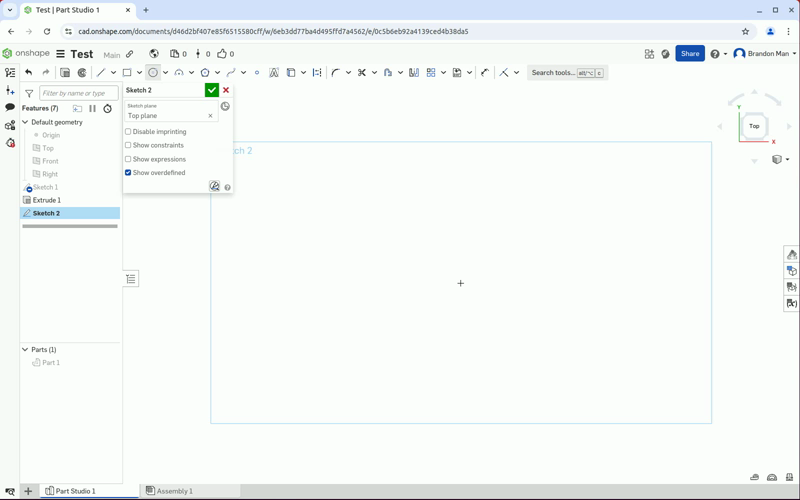
key_up(shift)
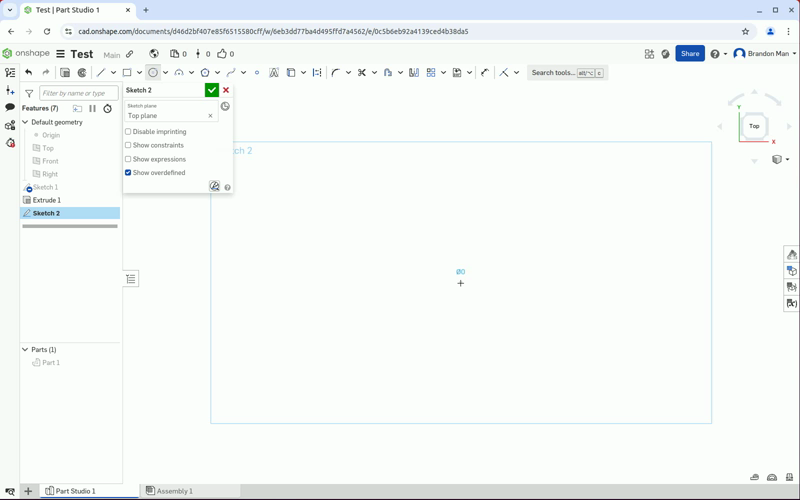
mouse_move(514, 282)
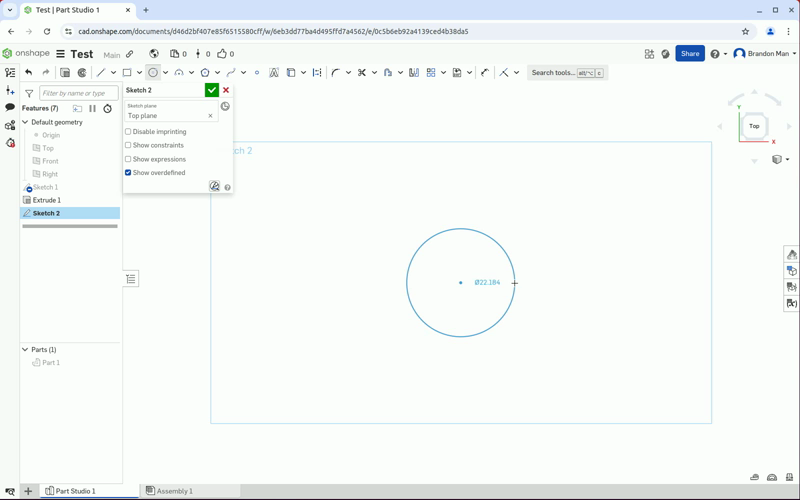
click(514, 282)
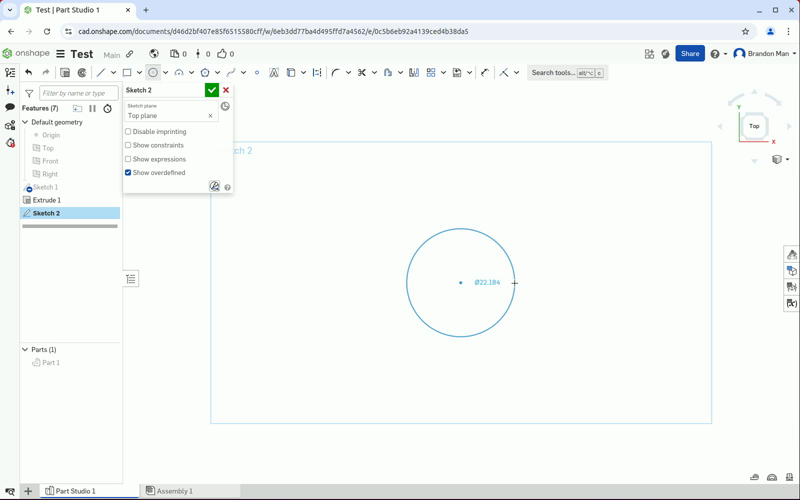
key(esc)
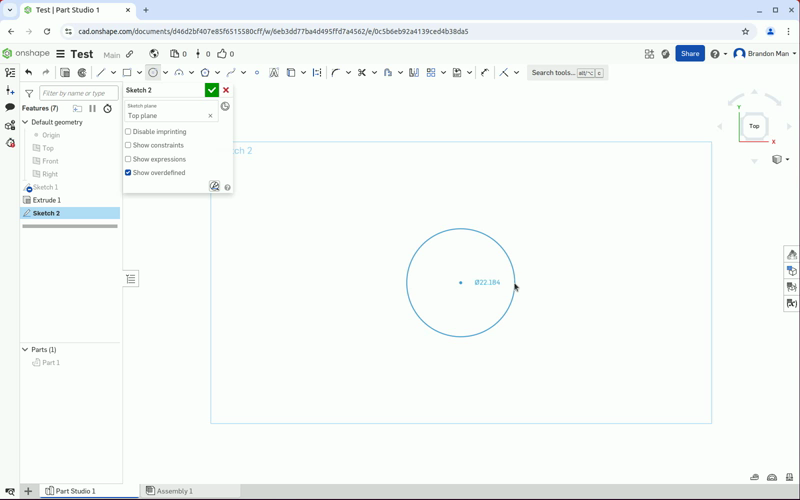
mouse_move(499, 279)
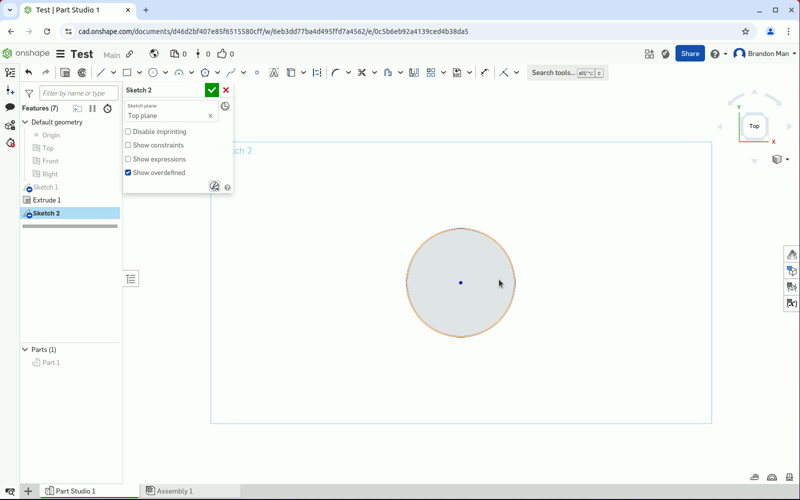
click(499, 279)
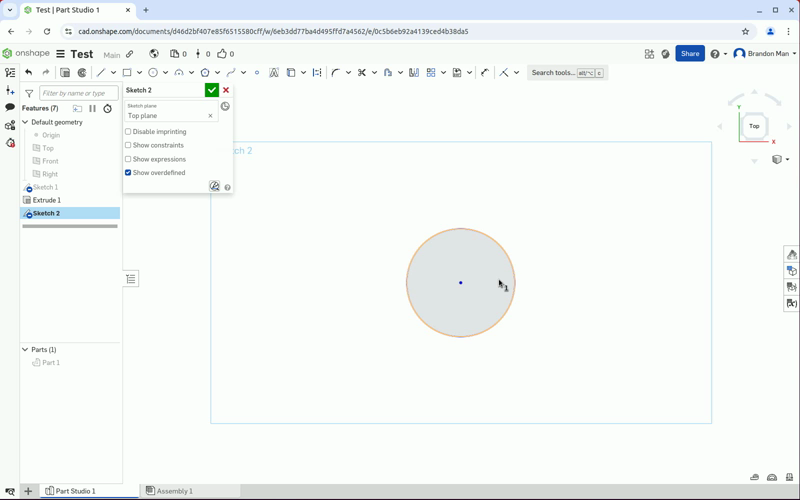
mouse_move(73, 352)
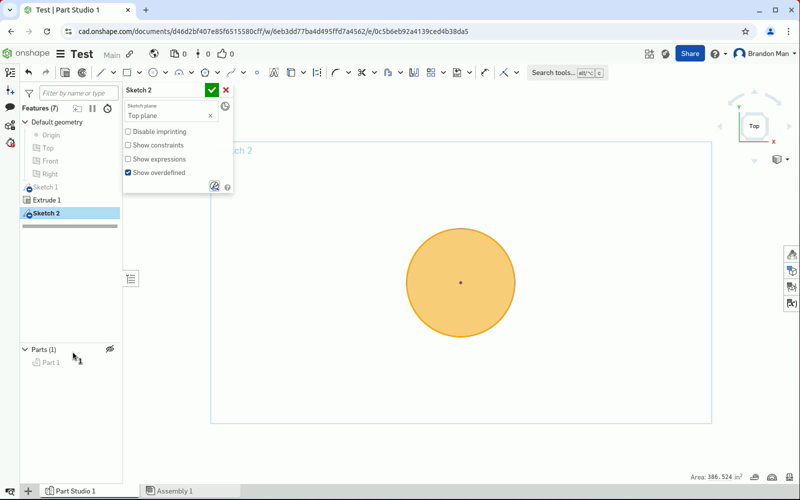
key(shift+y)
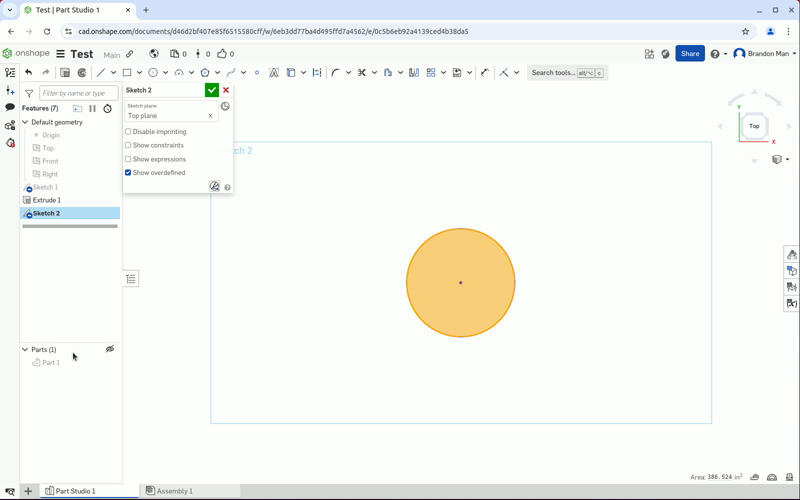
key(shift+e)
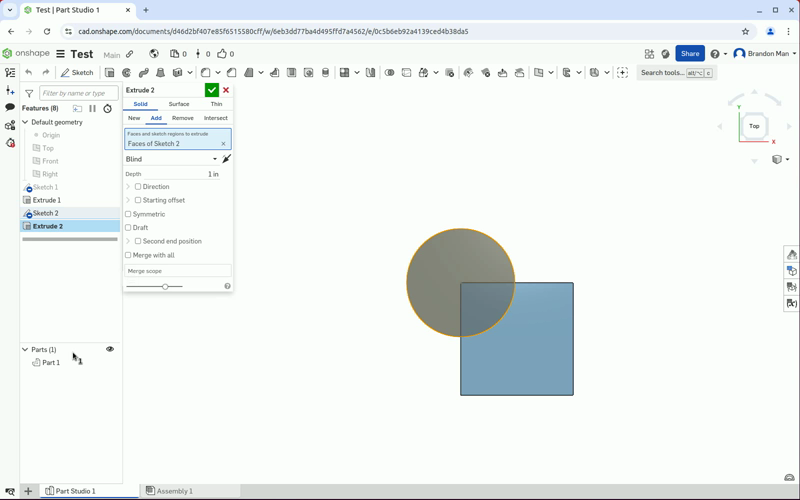
mouse_move(143, 106)
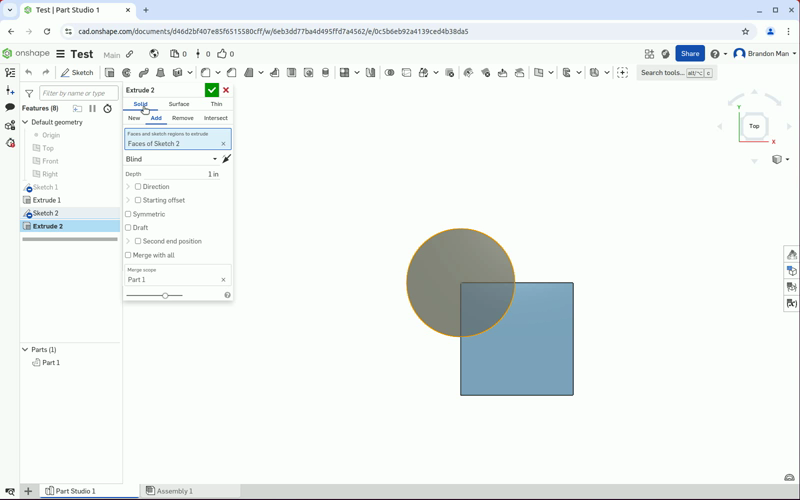
click(143, 106)
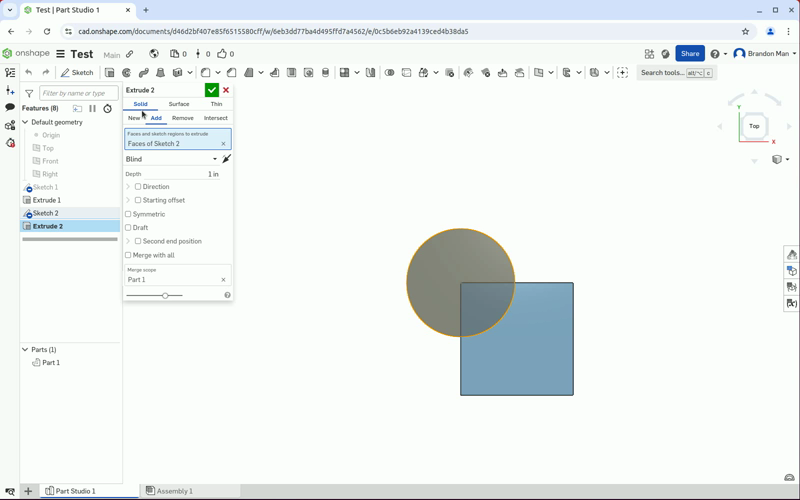
mouse_move(137, 120)
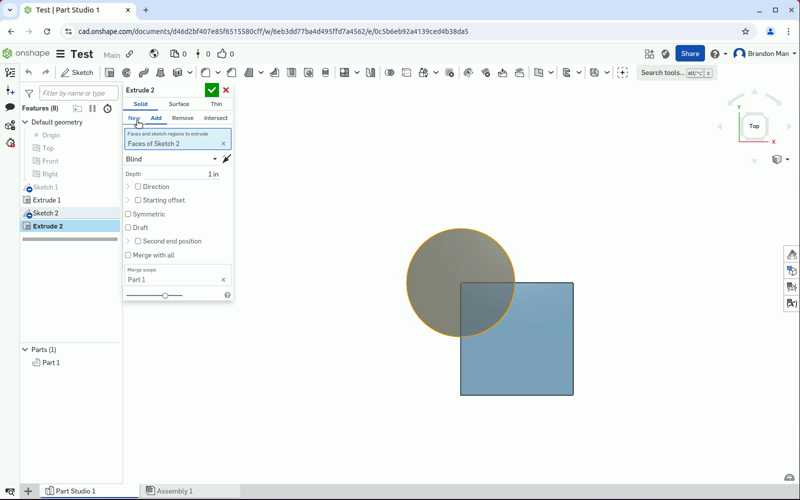
click(137, 120)
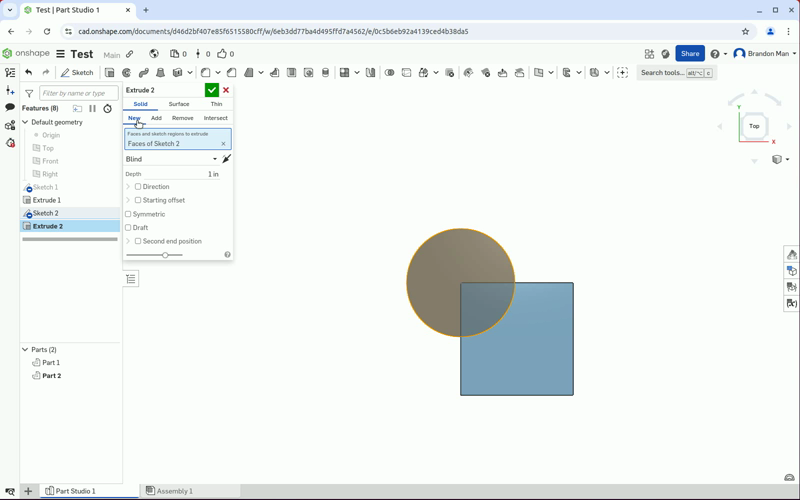
key(tab, 4)
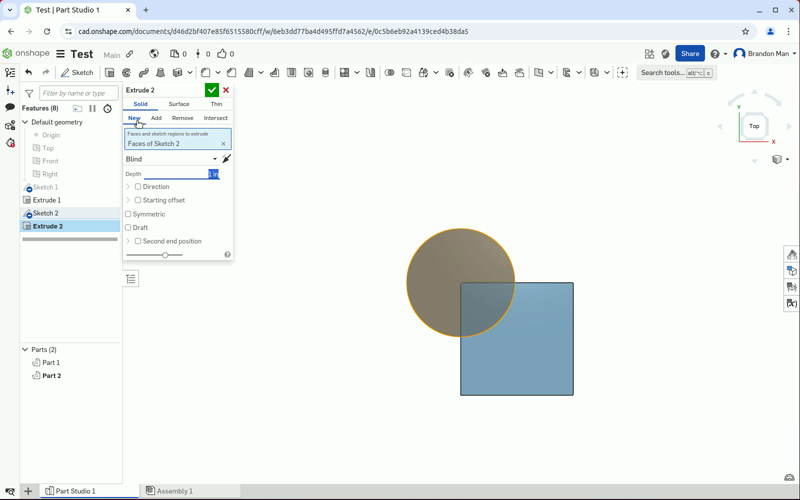
text(16.128)
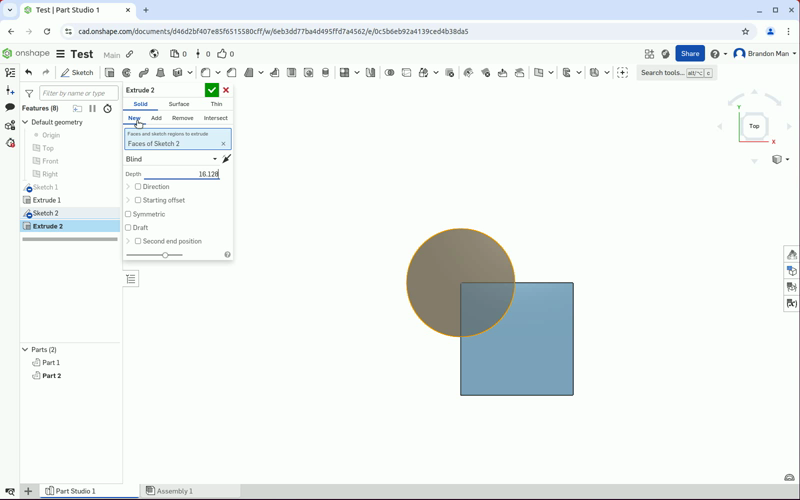
key(enter)
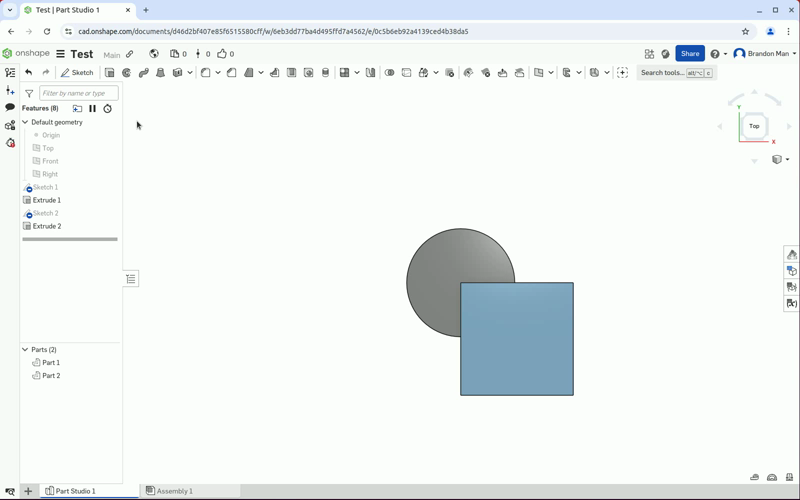
key(shift+h)
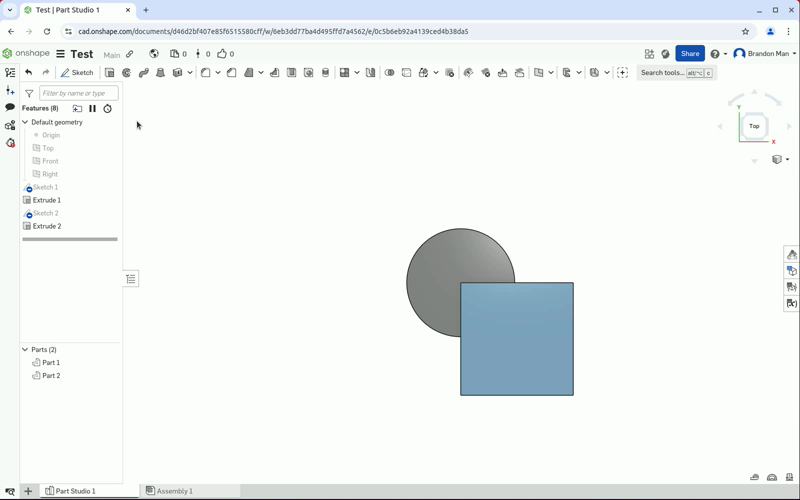
key(shift+h)
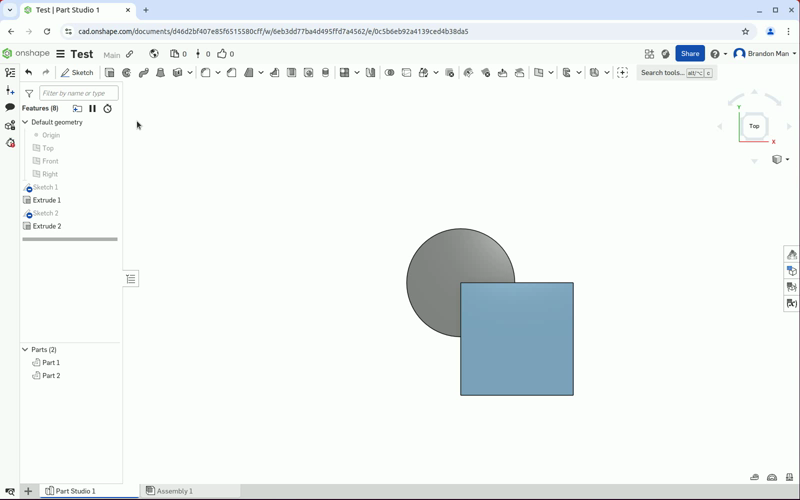
mouse_move(73, 189)
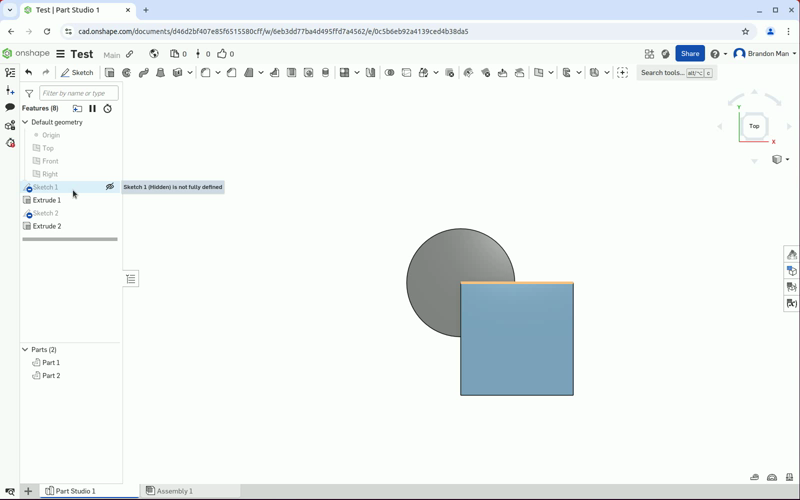
click(73, 189)
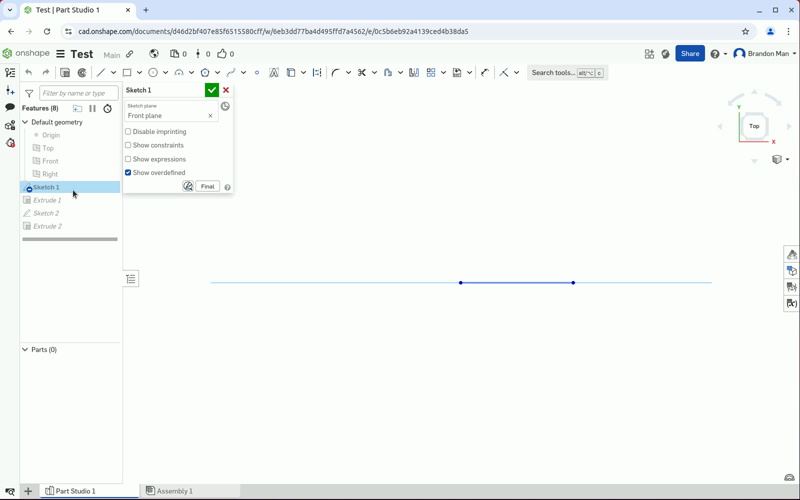
mouse_move(229, 92)
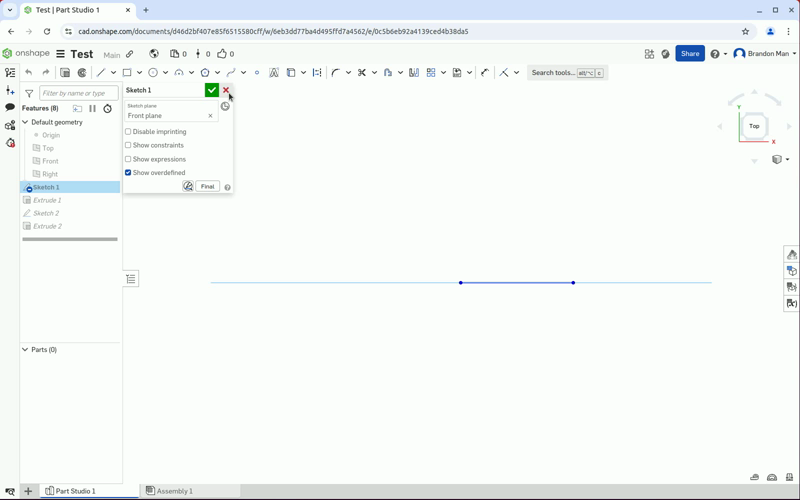
click(229, 92)
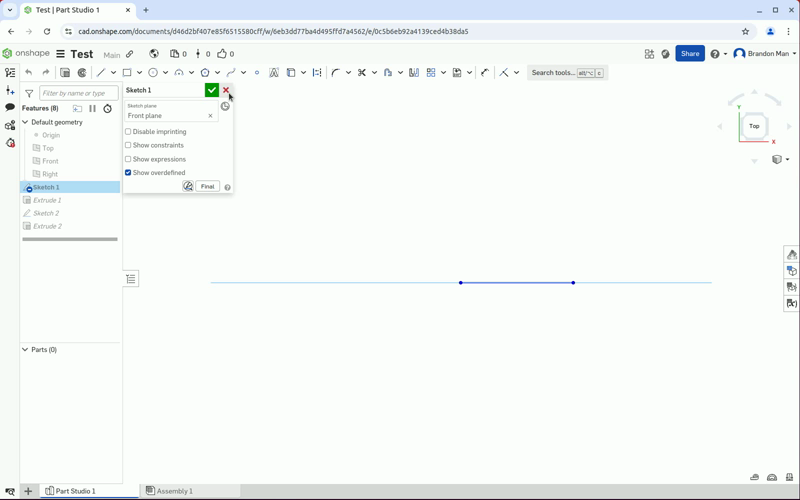
key(shift+s)
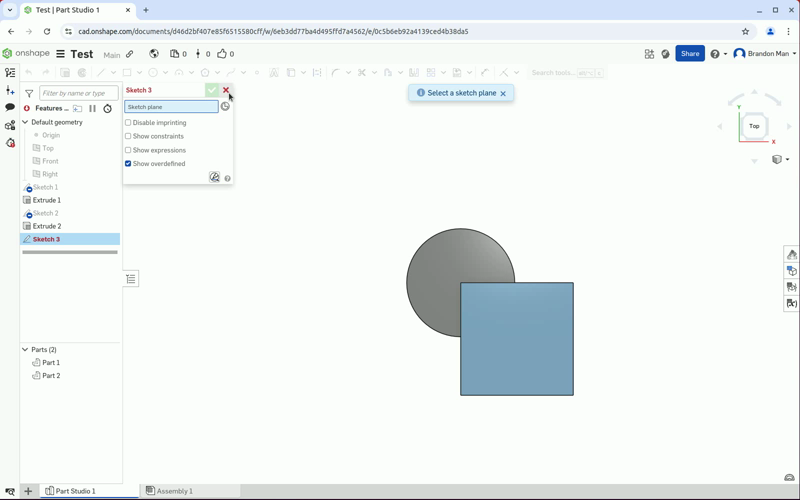
mouse_move(73, 150)
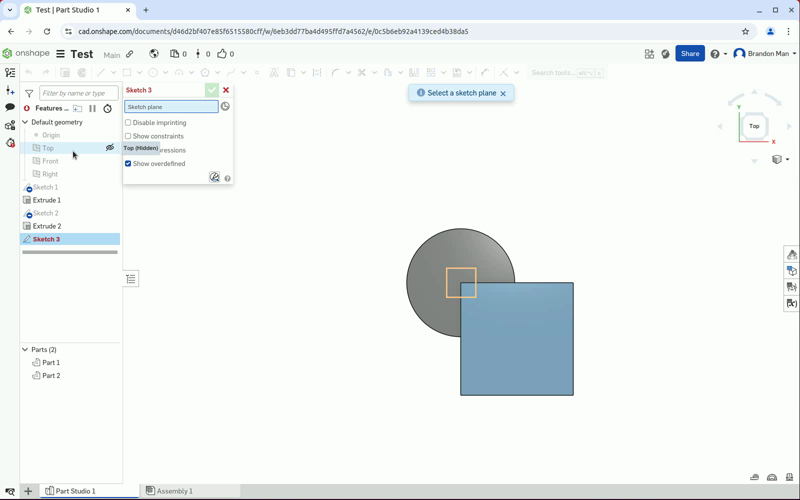
click(73, 150)
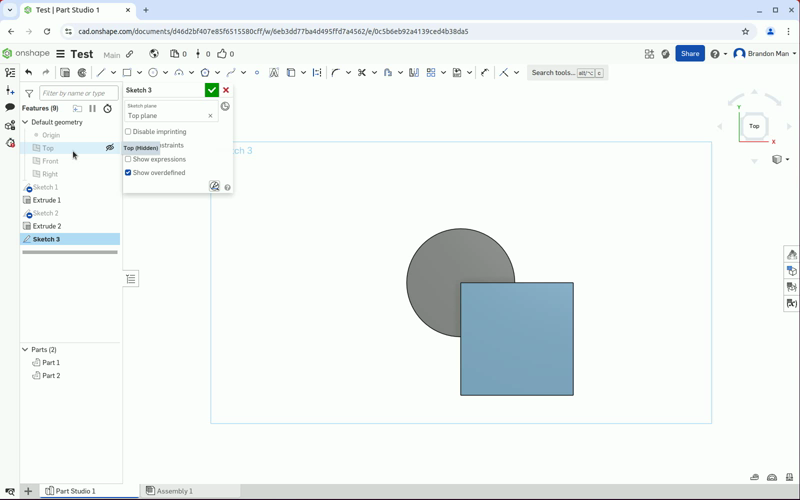
mouse_move(73, 352)
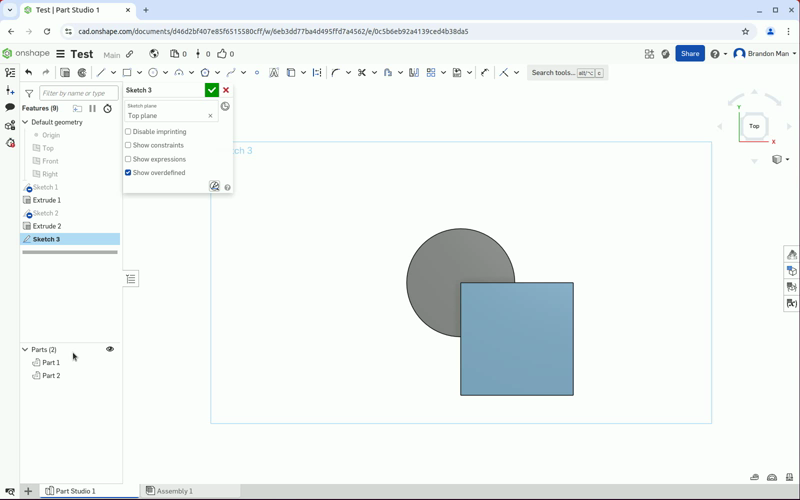
key(y)
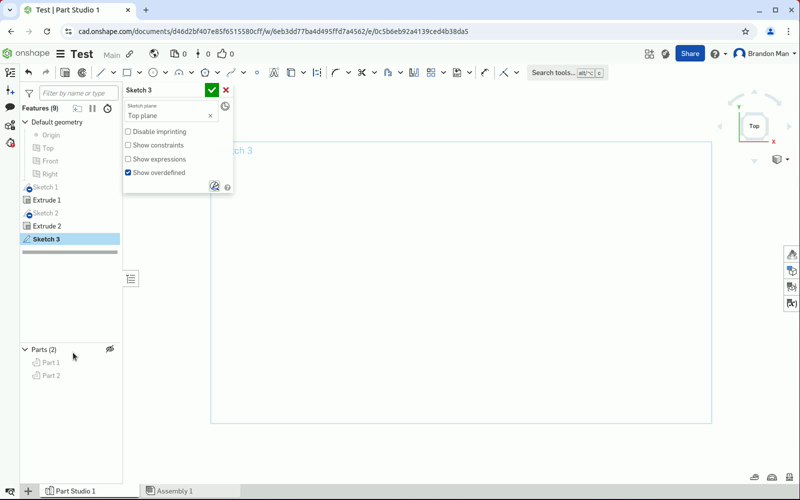
key(c)
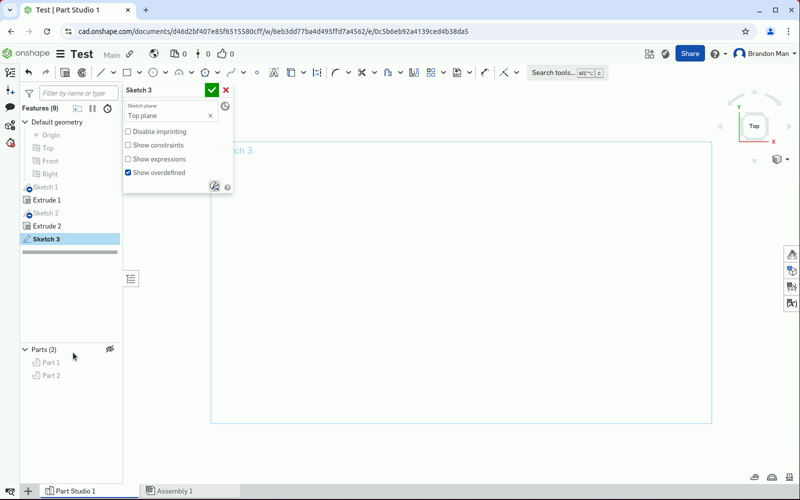
key_down(shift)
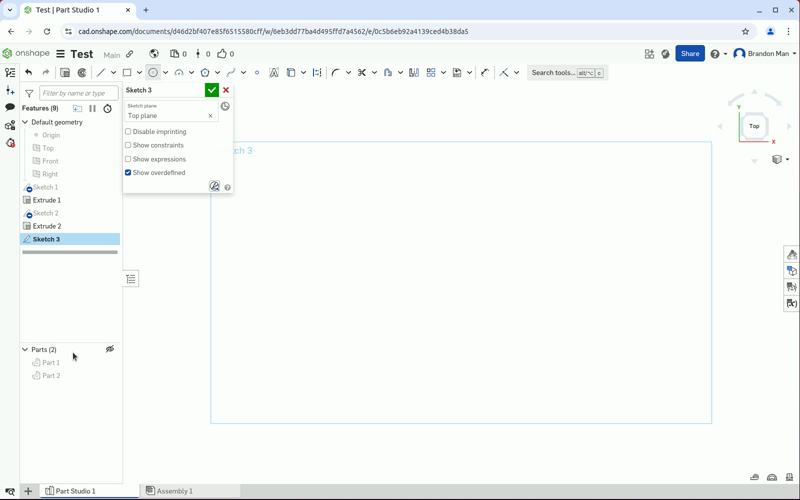
mouse_move(460, 282)
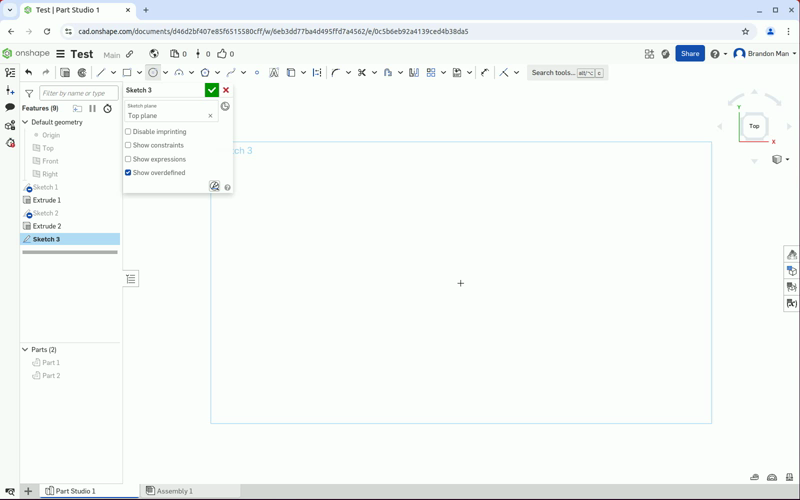
click(460, 282)
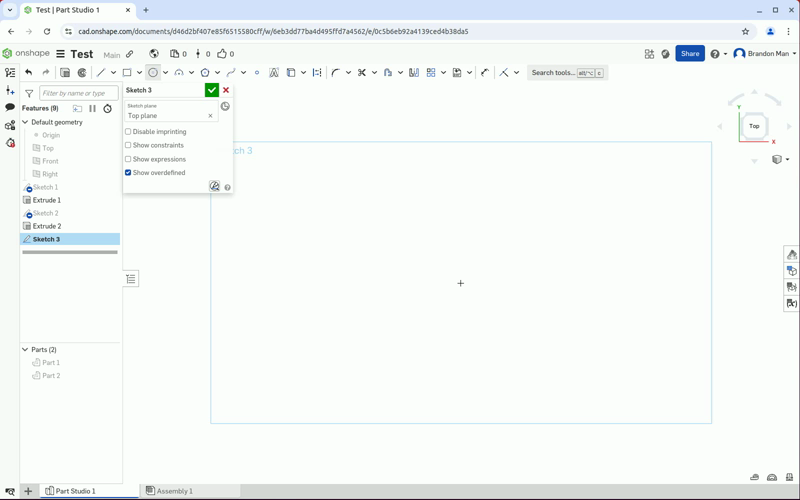
key_up(shift)
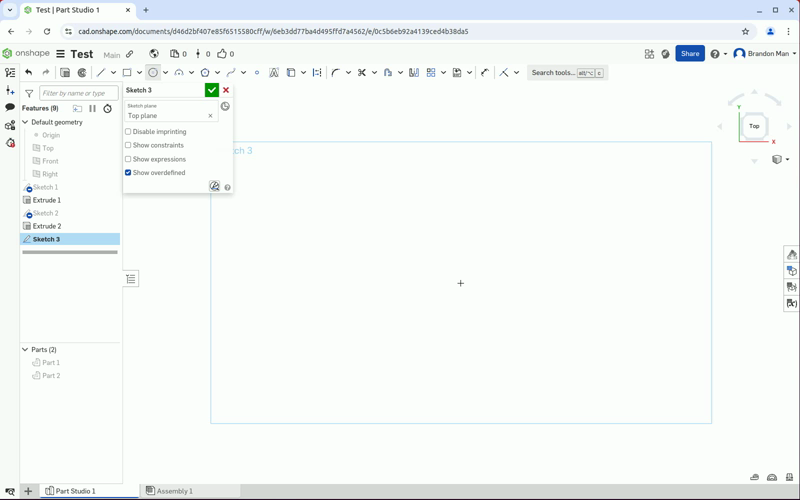
mouse_move(514, 282)
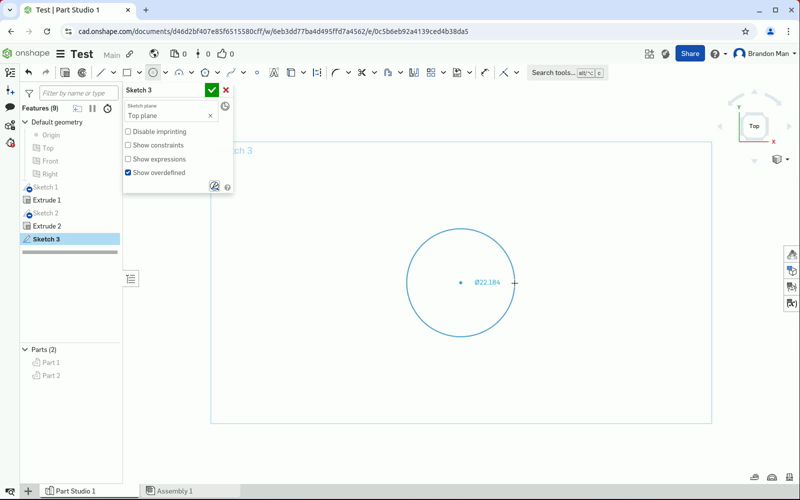
click(514, 282)
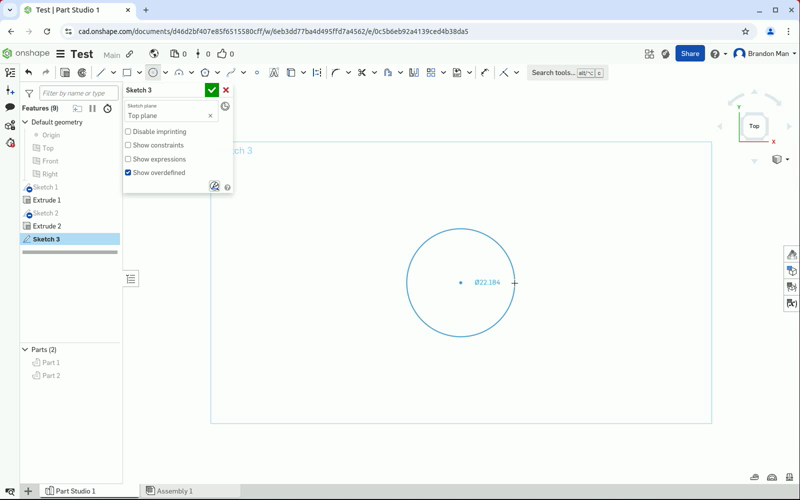
key(esc)
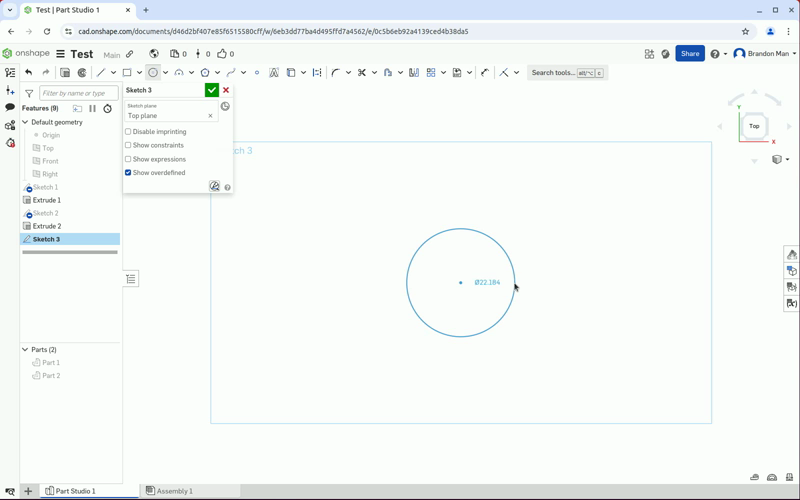
mouse_move(481, 266)
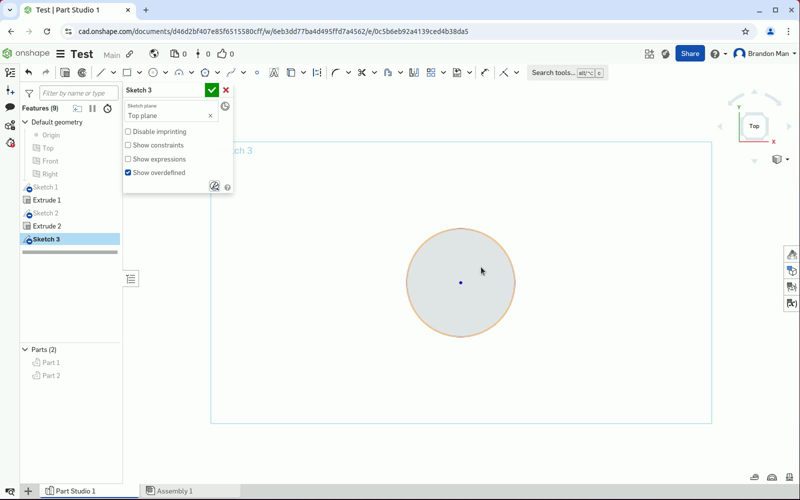
click(481, 266)
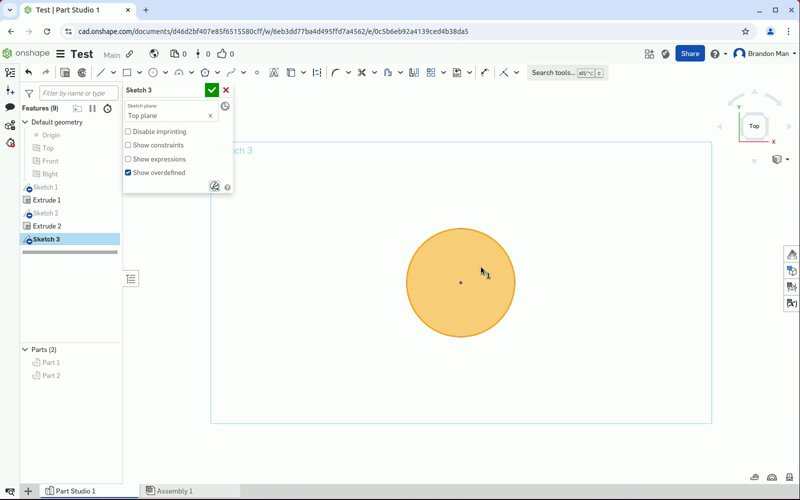
mouse_move(73, 352)
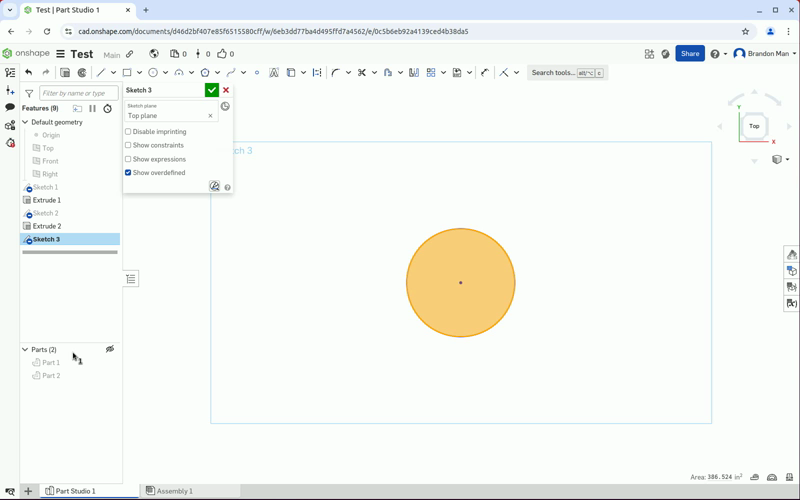
key(shift+y)
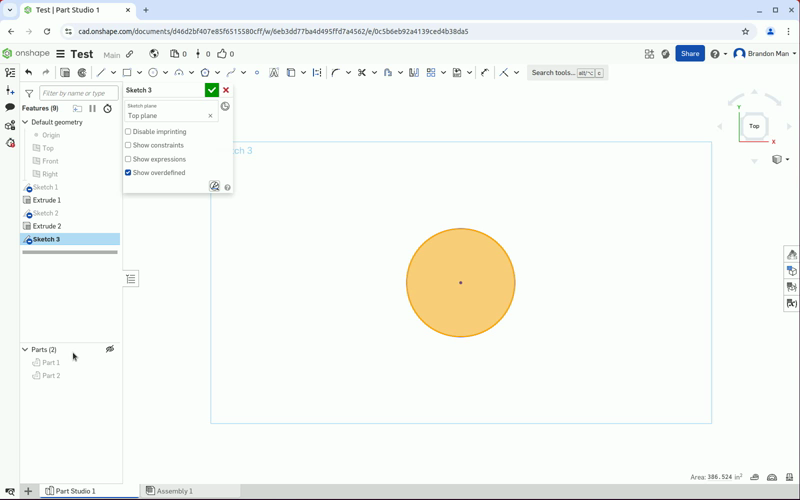
key(shift+e)
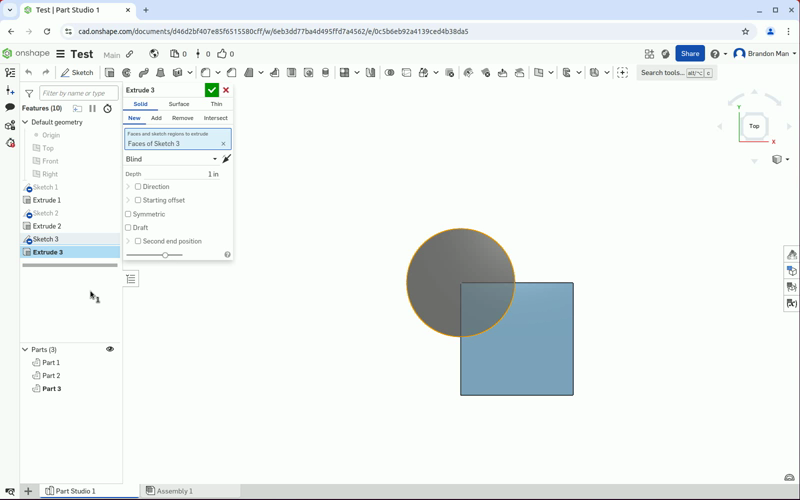
mouse_move(143, 106)
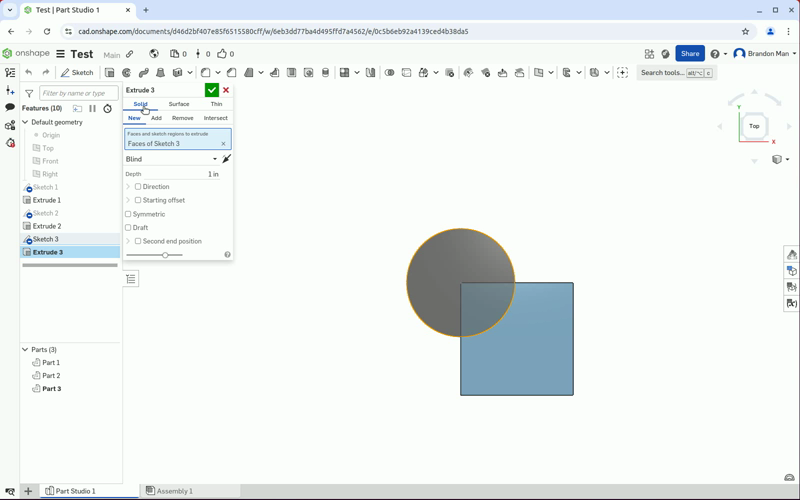
click(143, 106)
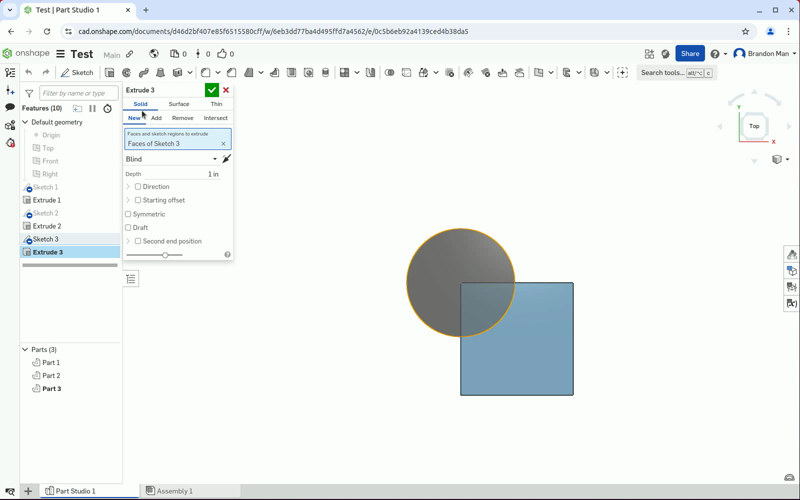
mouse_move(137, 120)
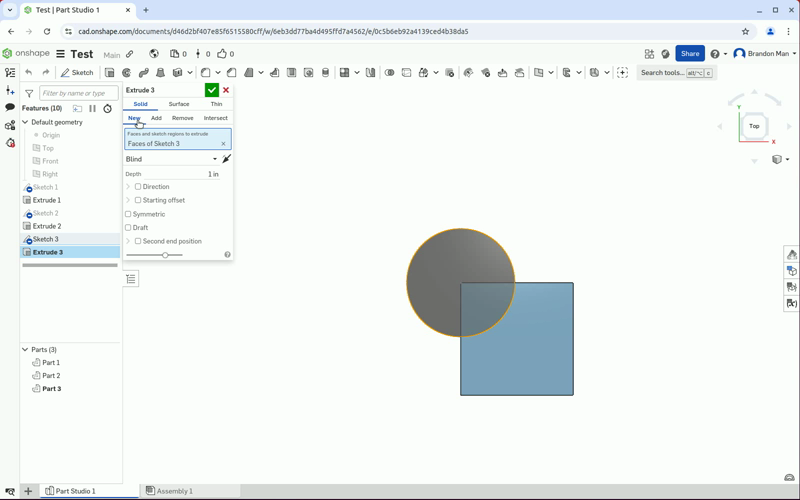
click(137, 120)
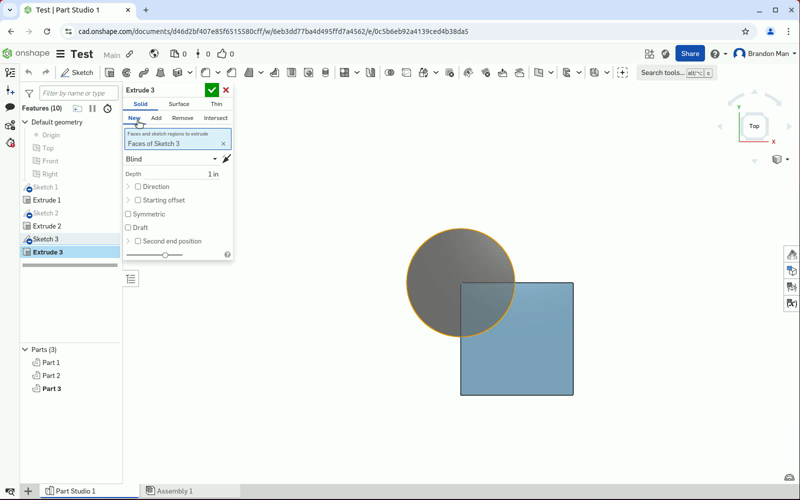
key(tab, 4)
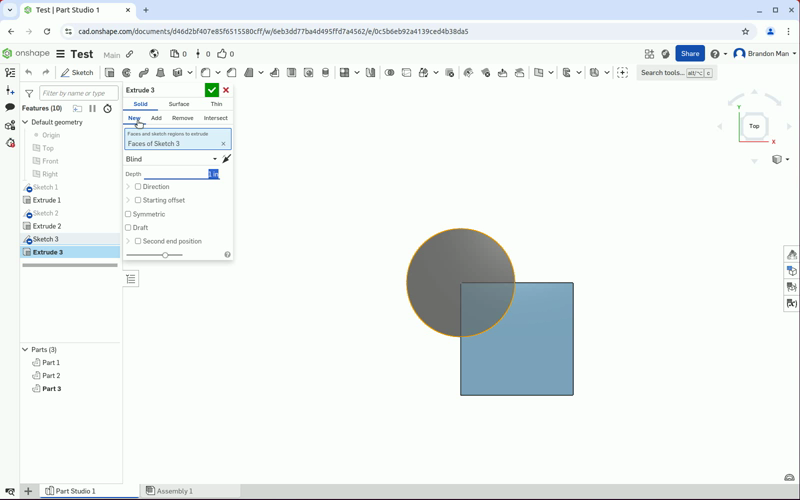
text(16.128)
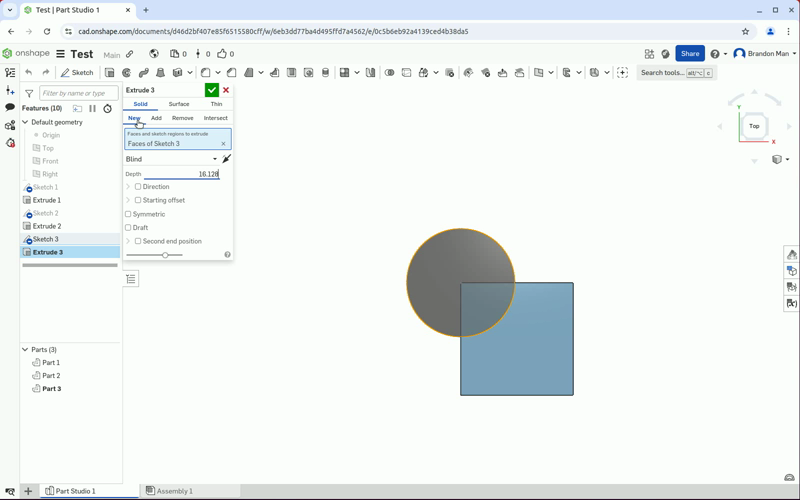
key(enter)
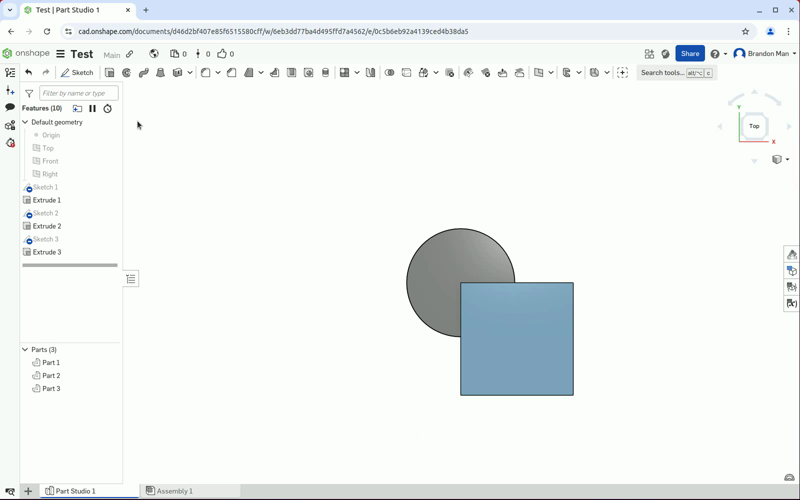
key(shift+h)
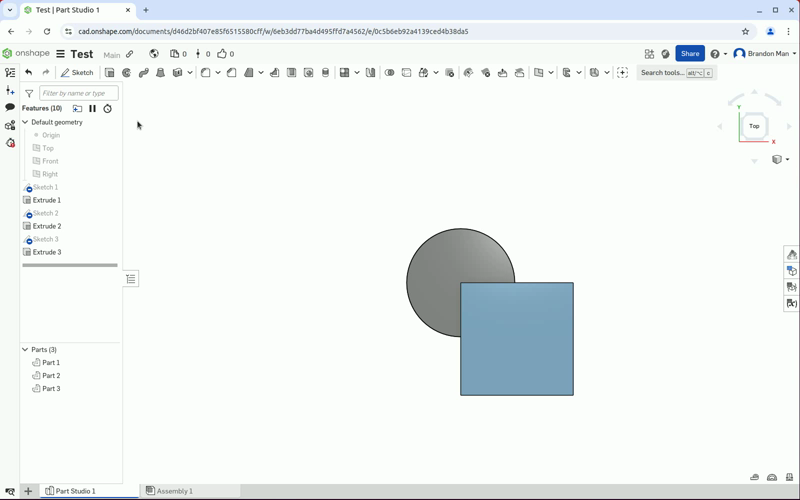
key(shift+h)
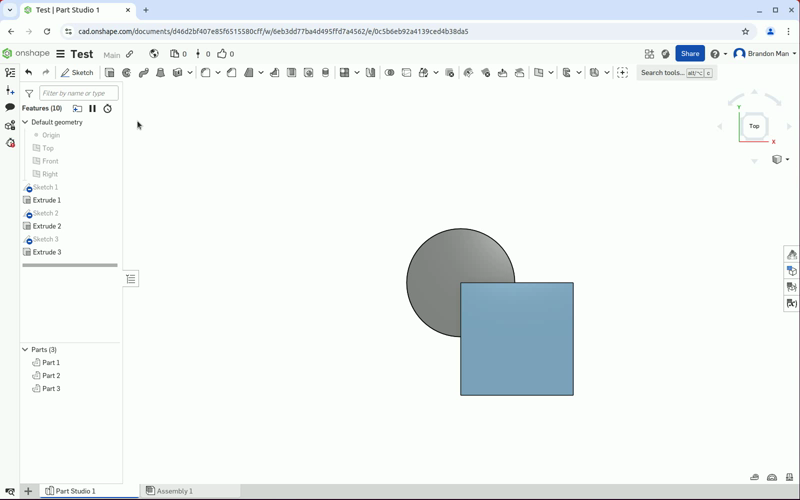
key(shift+7)
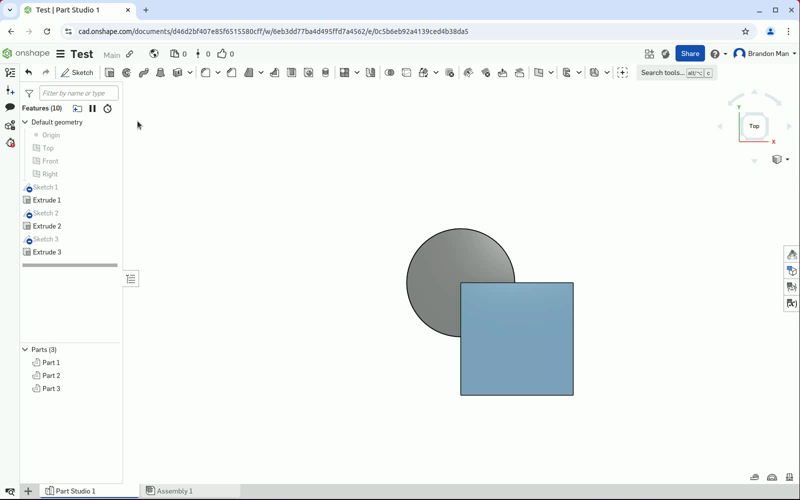
key(up, 3)
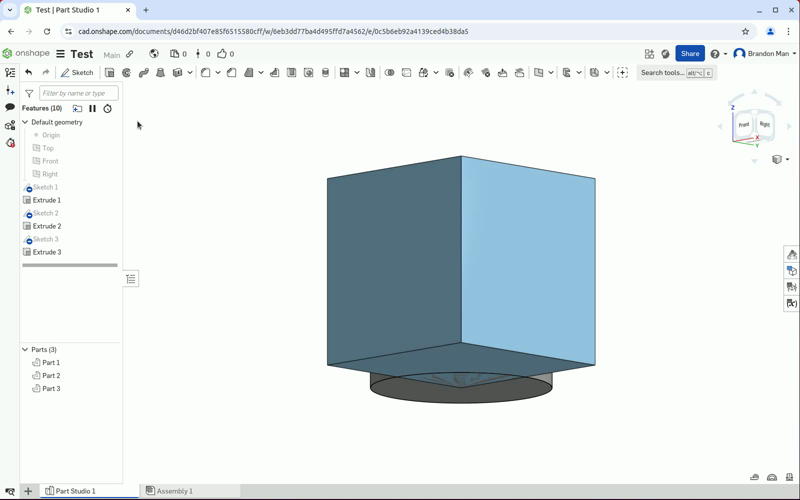
key(left, 3)
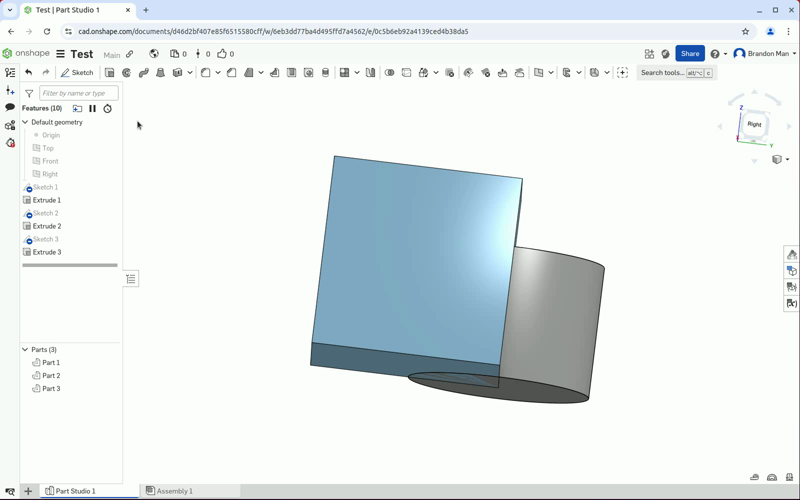
key(right, 3)
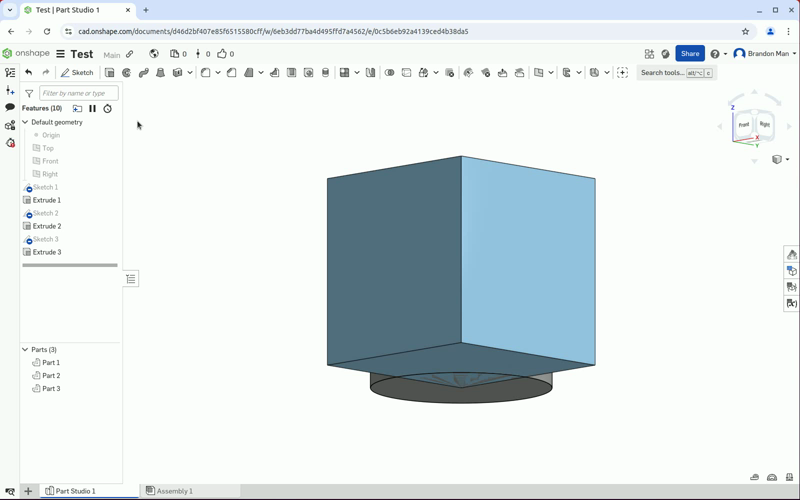
key(down, 3)
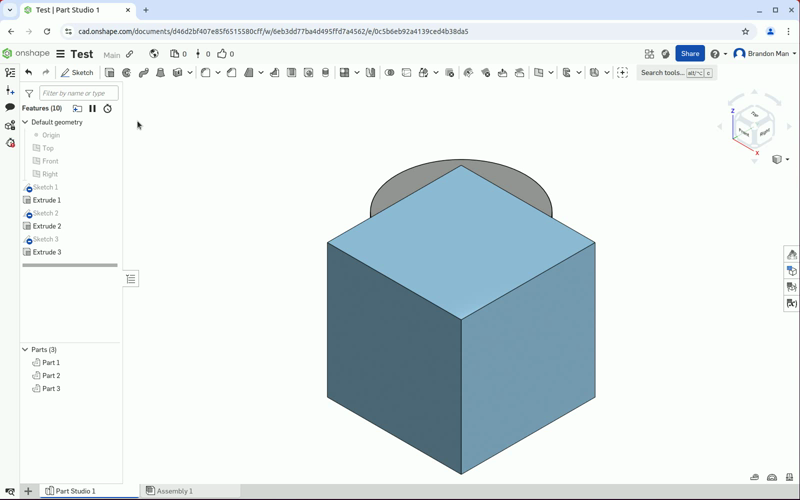
mouse_move(73, 189)
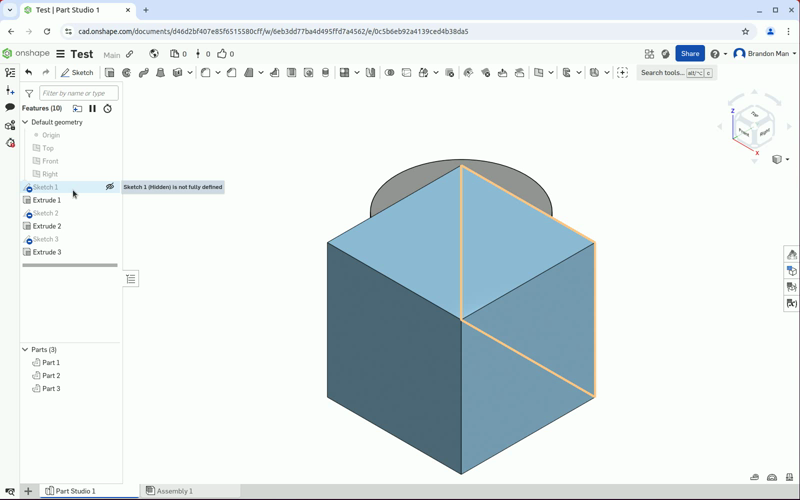
click(73, 189)